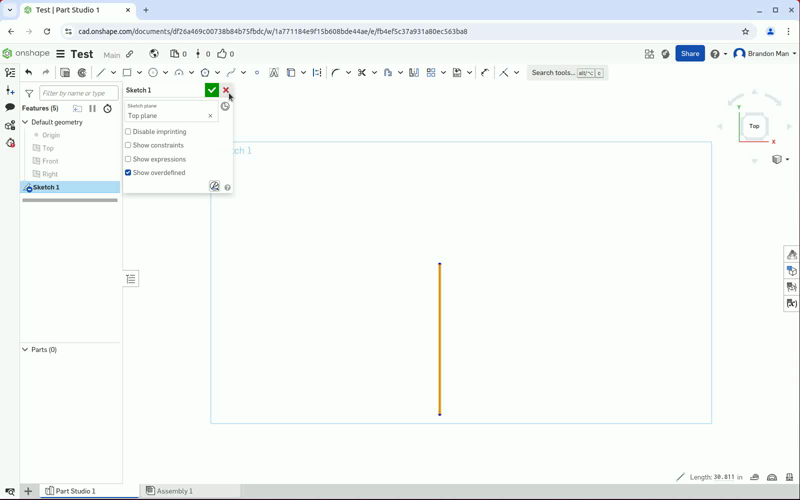
key(shift+h)
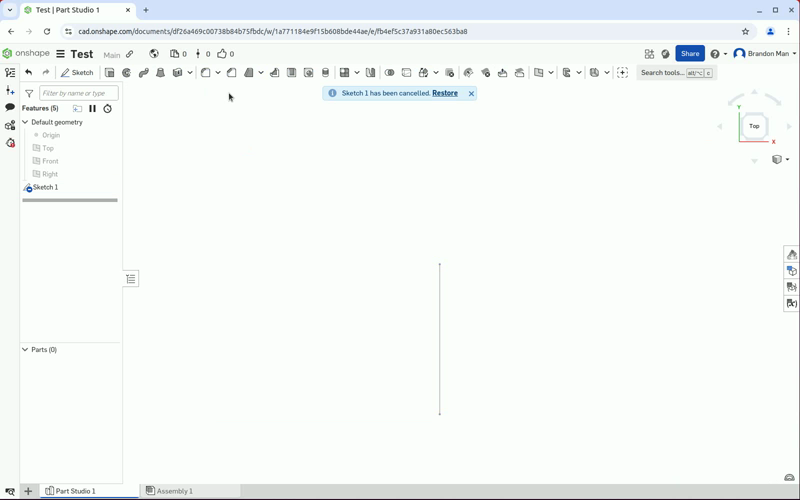
key(shift+s)
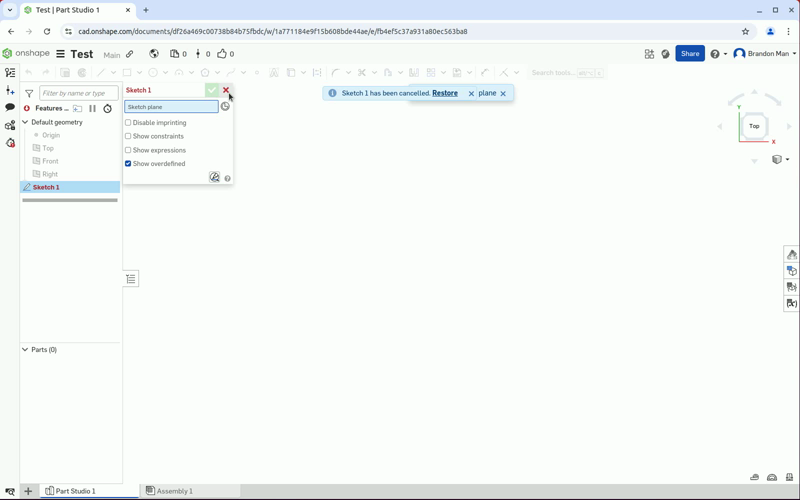
mouse_move(73, 150)
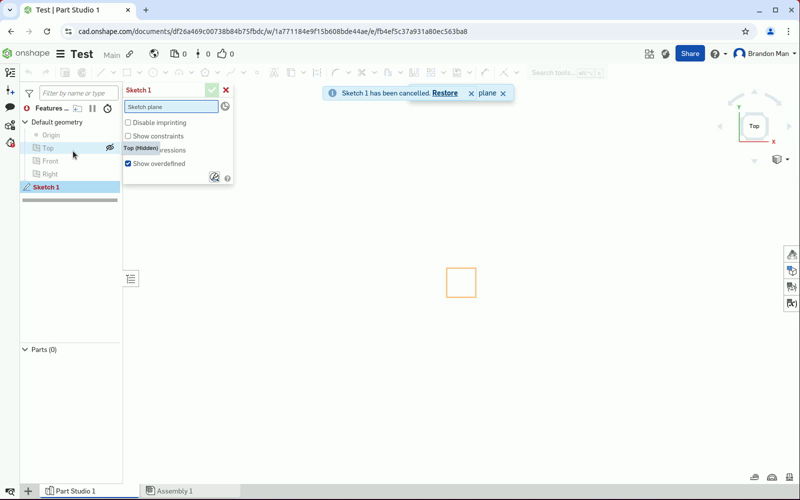
click(73, 150)
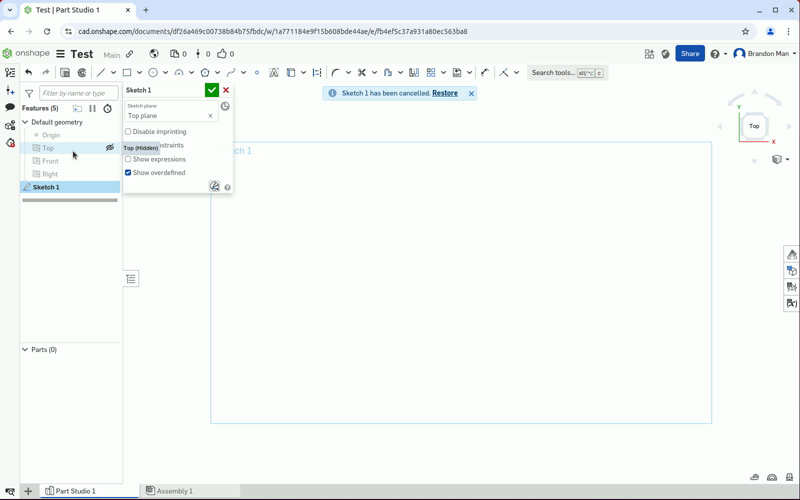
mouse_move(73, 352)
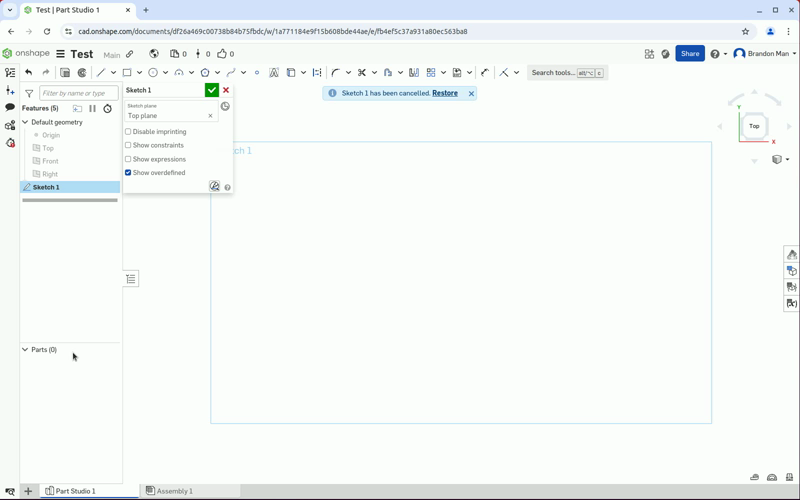
key(y)
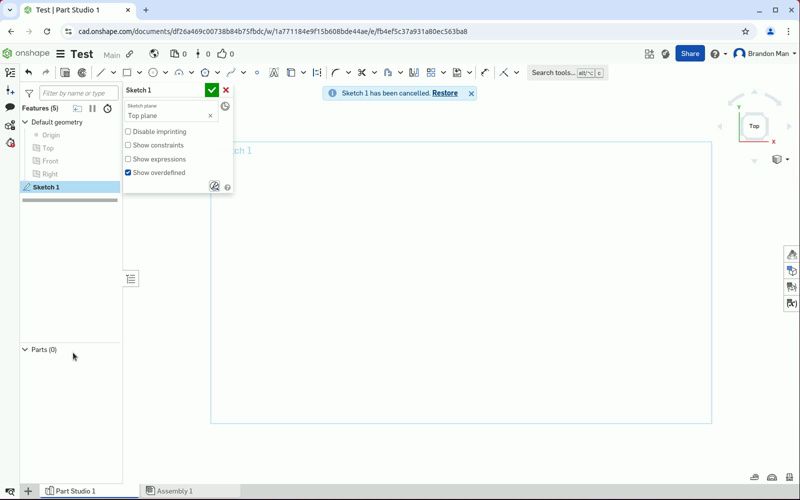
key(l)
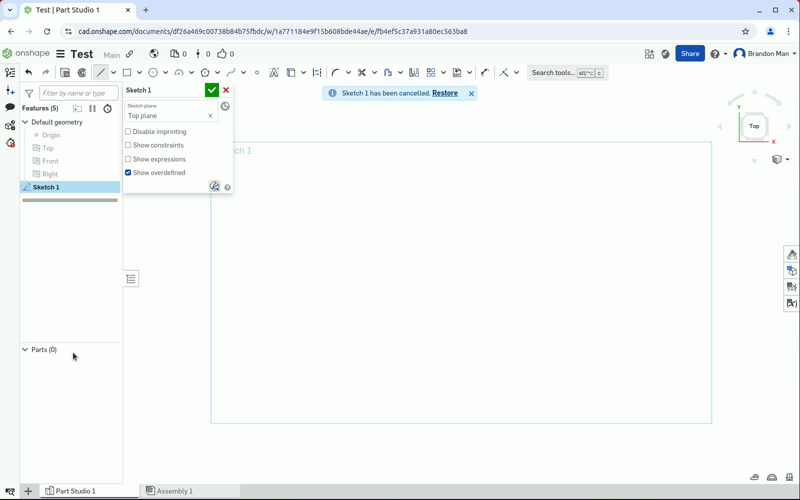
key_down(shift)
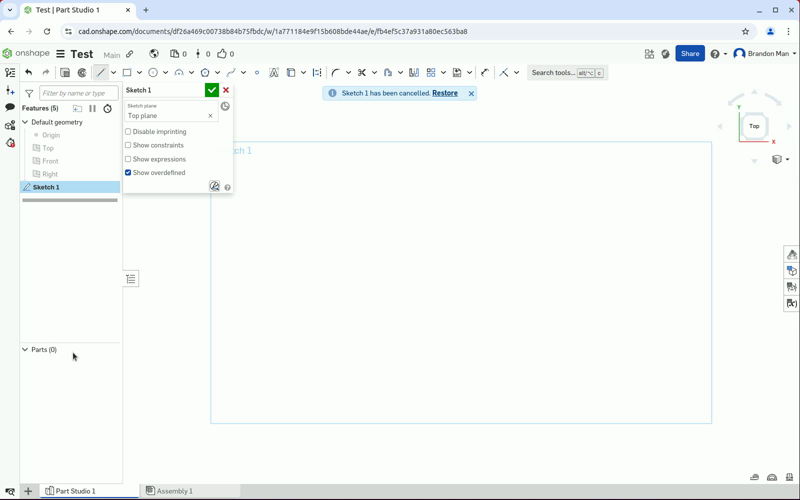
mouse_move(348, 395)
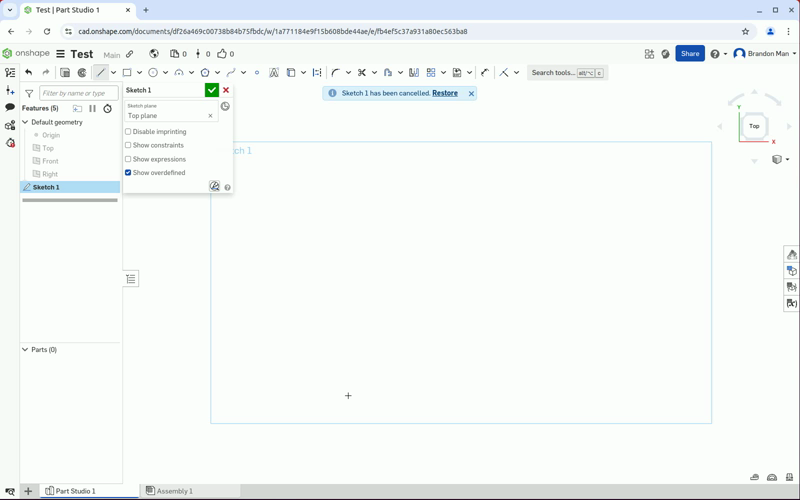
click(348, 395)
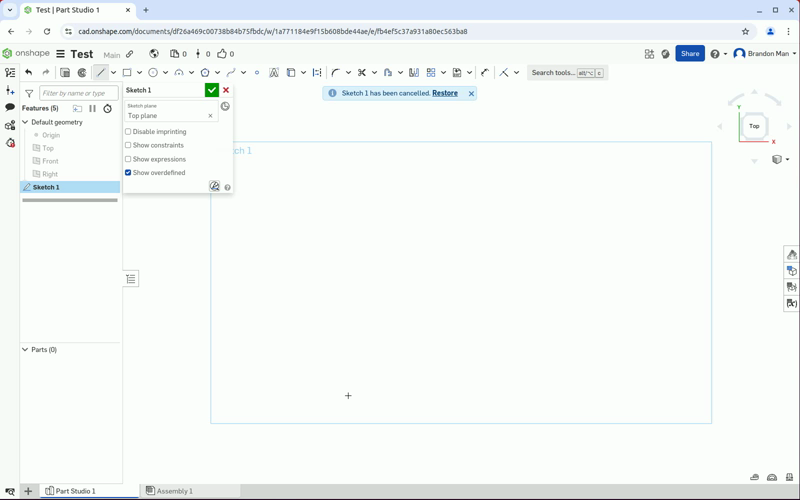
key_up(shift)
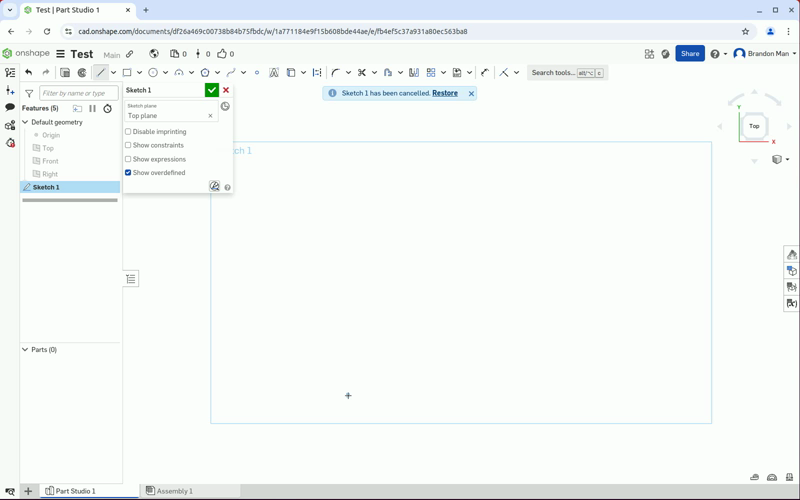
key_down(shift)
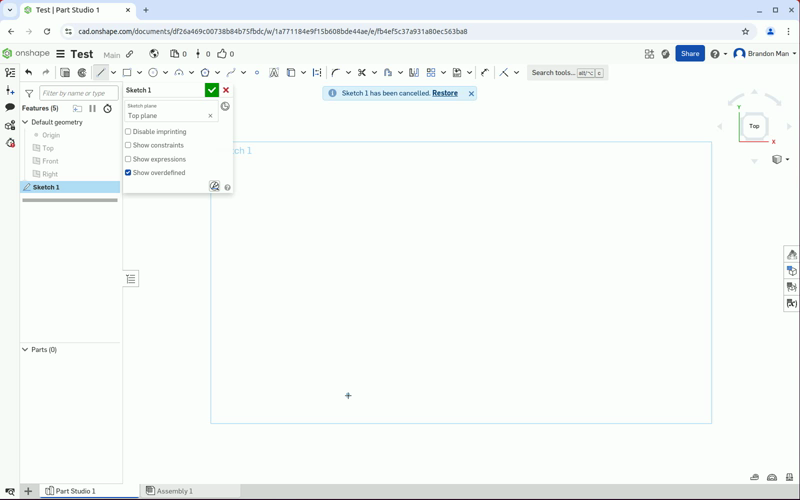
mouse_move(572, 395)
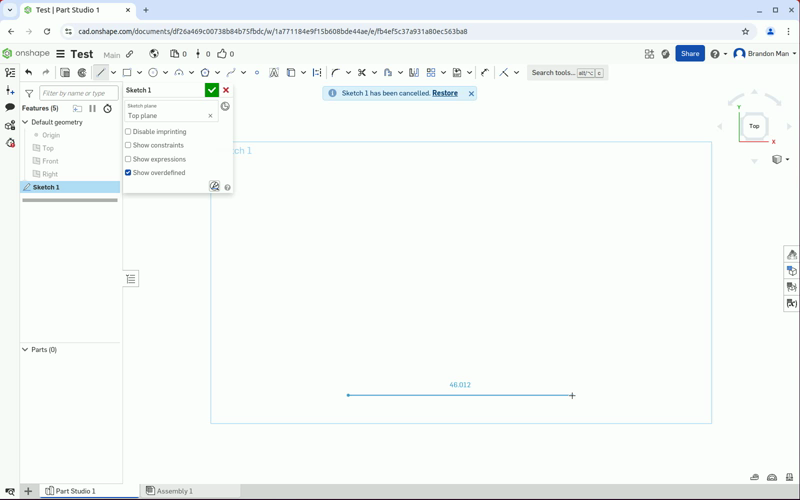
click(572, 395)
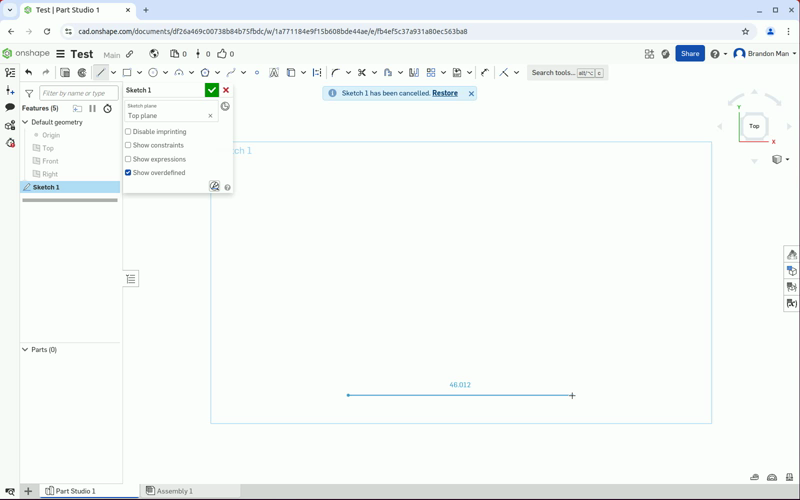
key_up(shift)
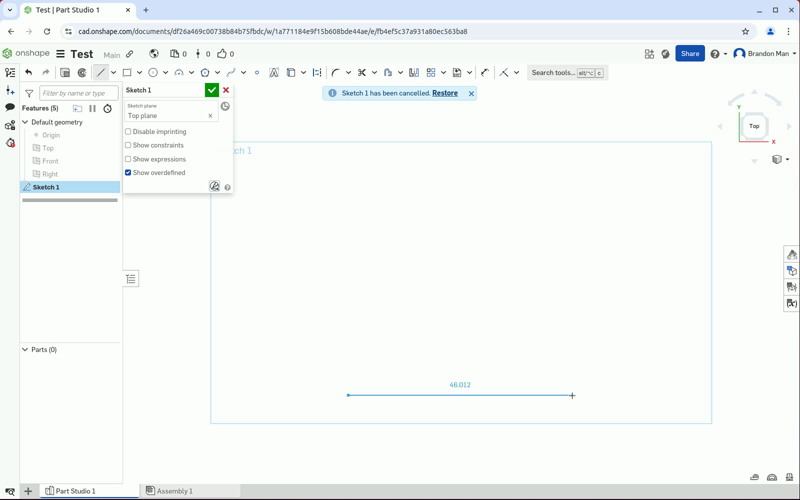
key_down(shift)
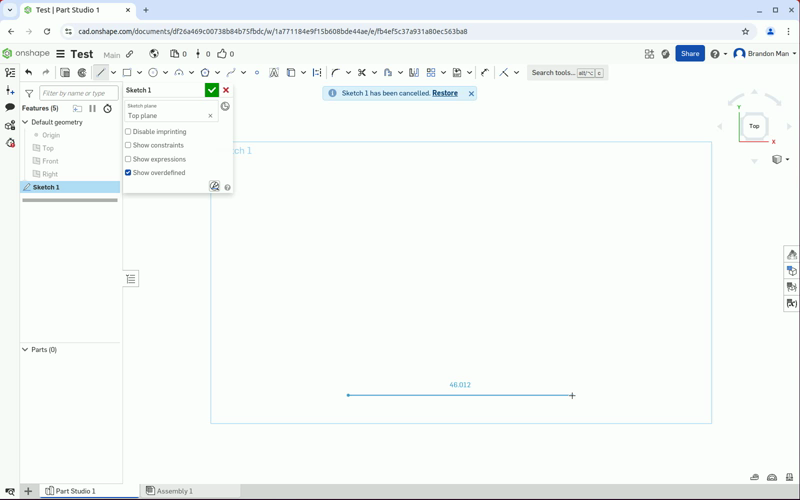
mouse_move(572, 171)
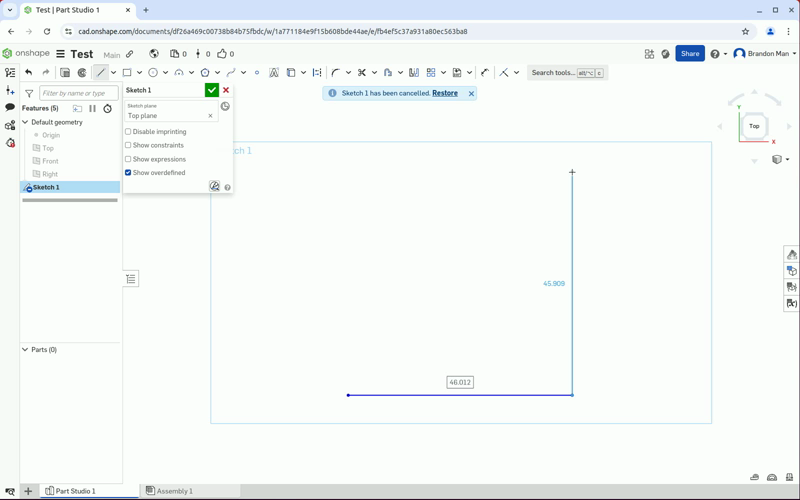
click(572, 171)
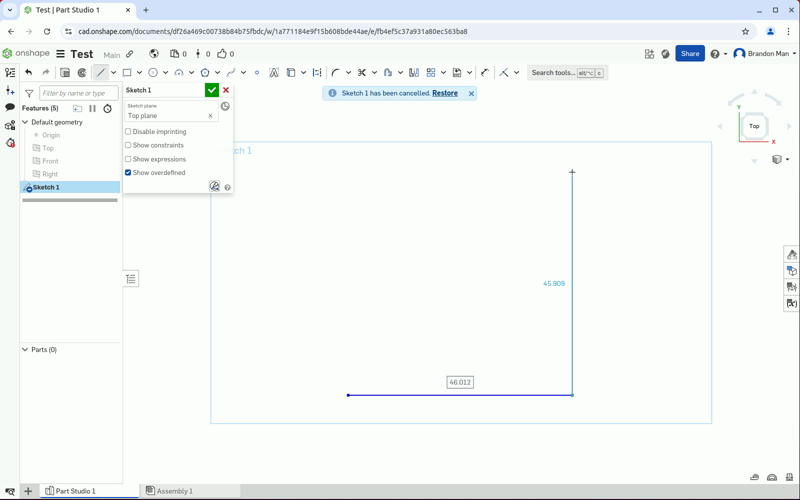
key_up(shift)
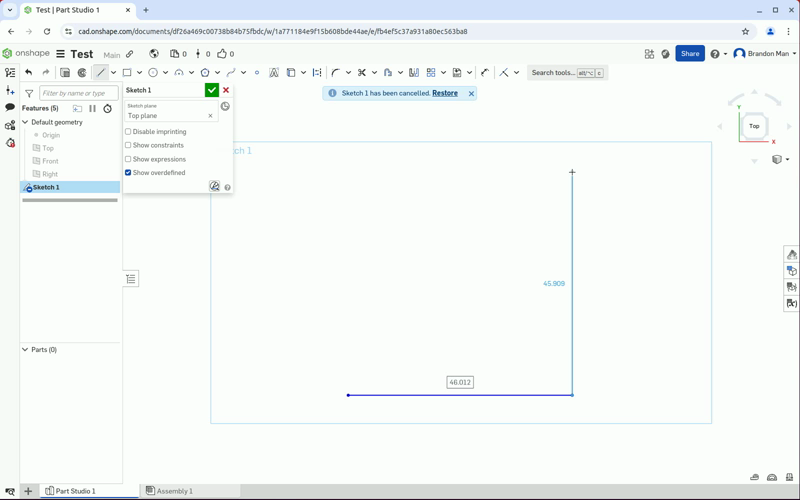
key_down(shift)
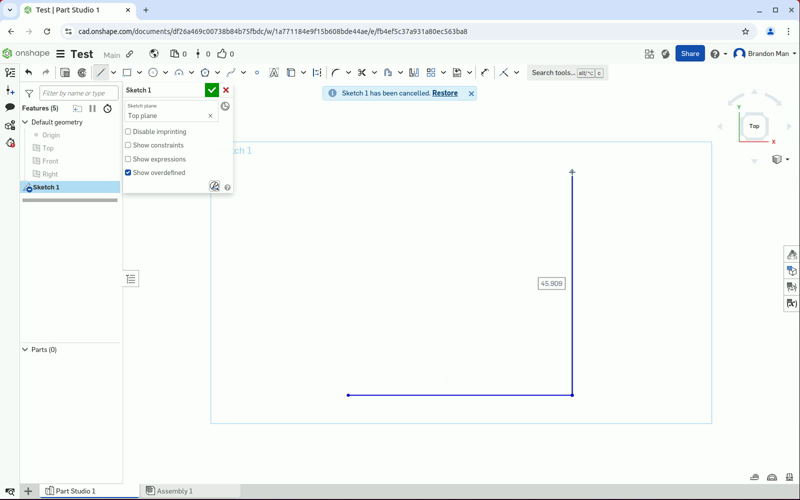
mouse_move(348, 171)
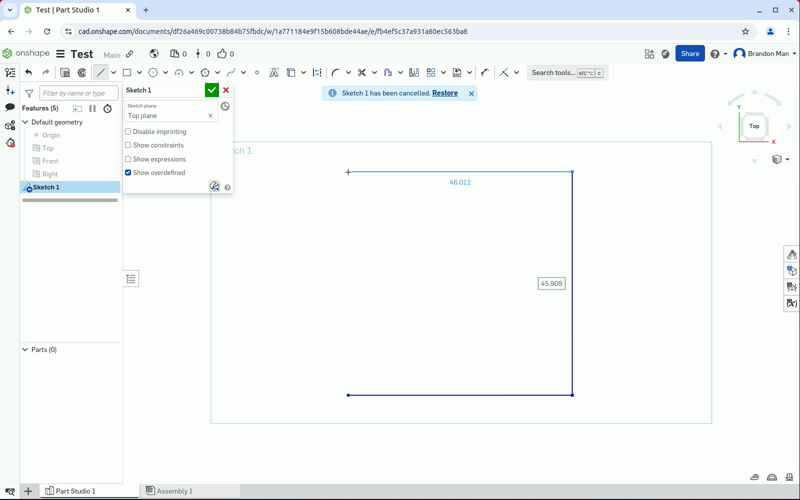
click(348, 171)
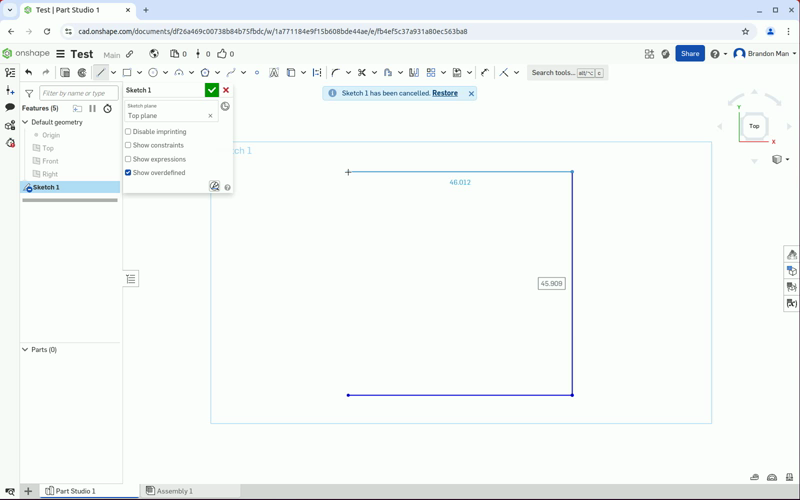
key_up(shift)
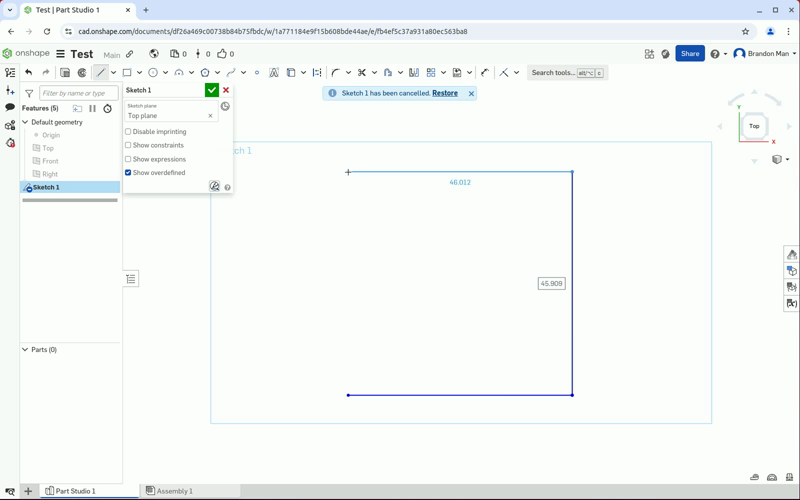
key_down(shift)
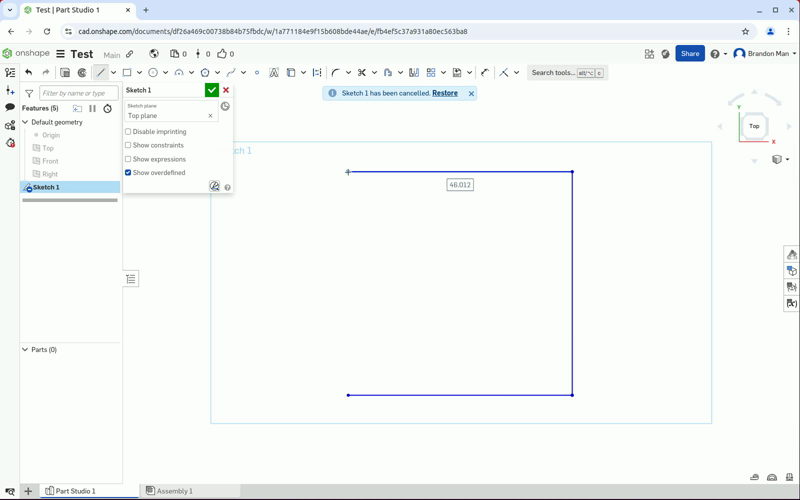
mouse_move(348, 395)
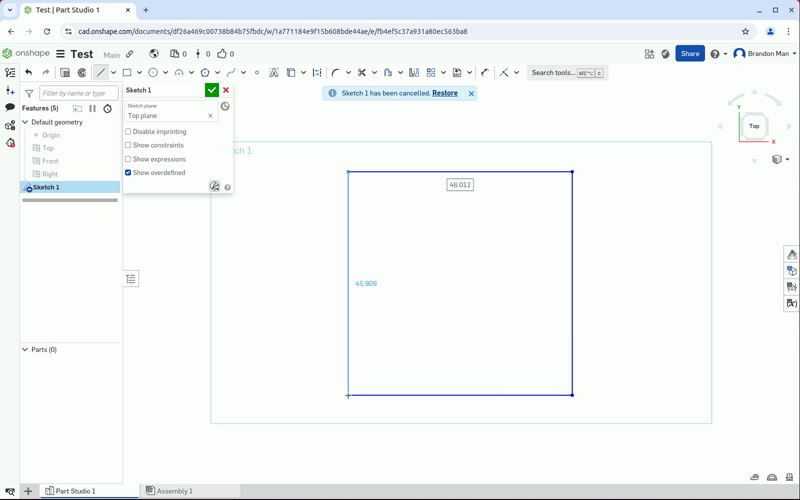
key_up(shift)
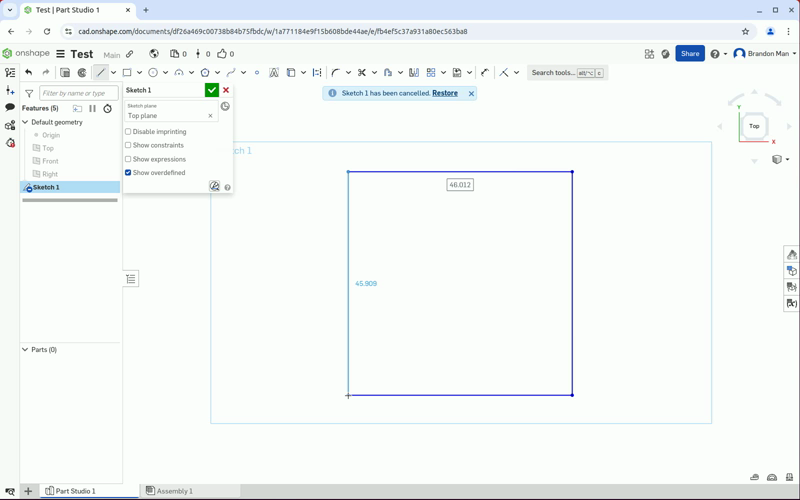
click(348, 395)
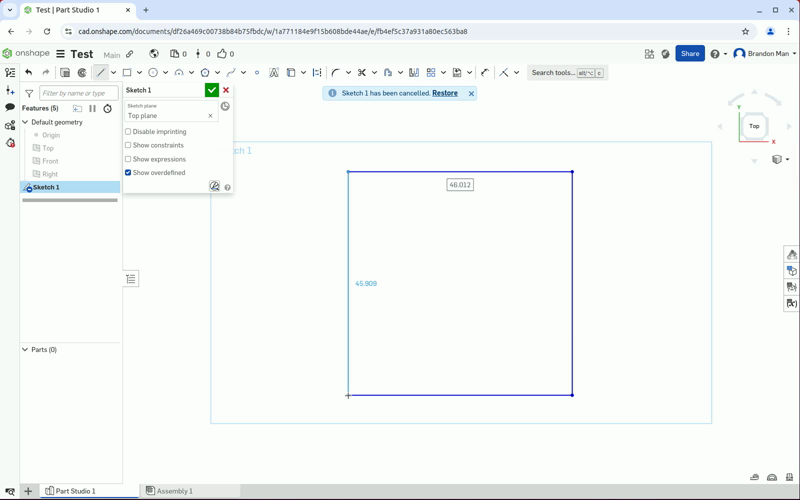
key(esc)
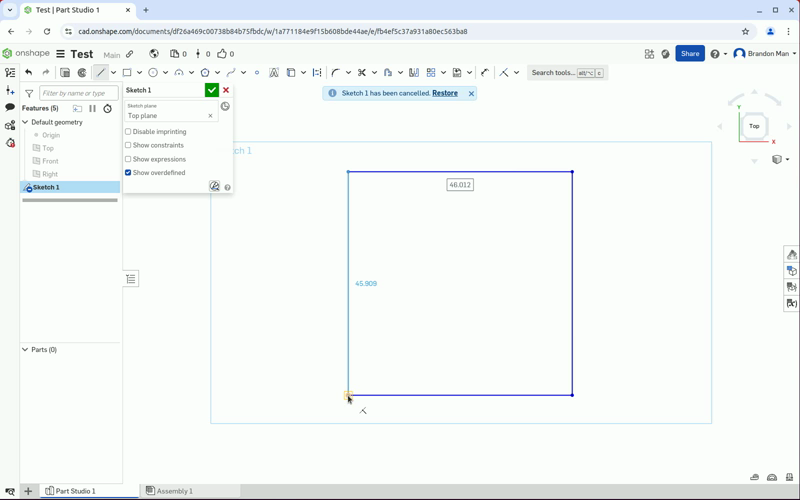
key(c)
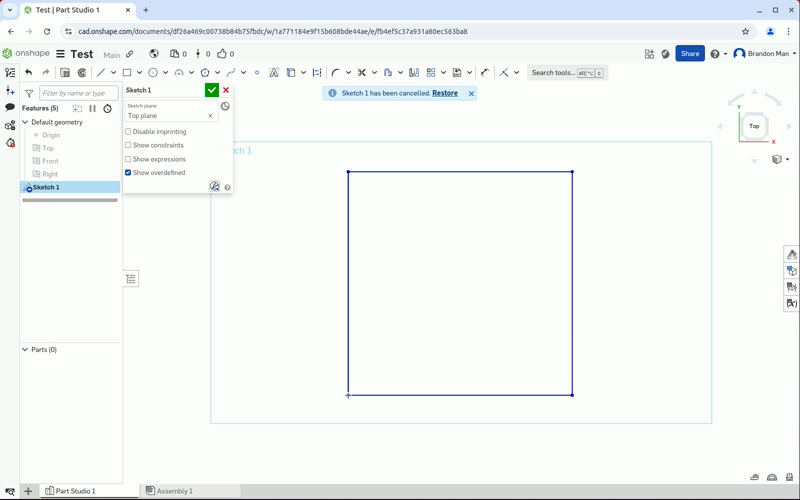
key_down(shift)
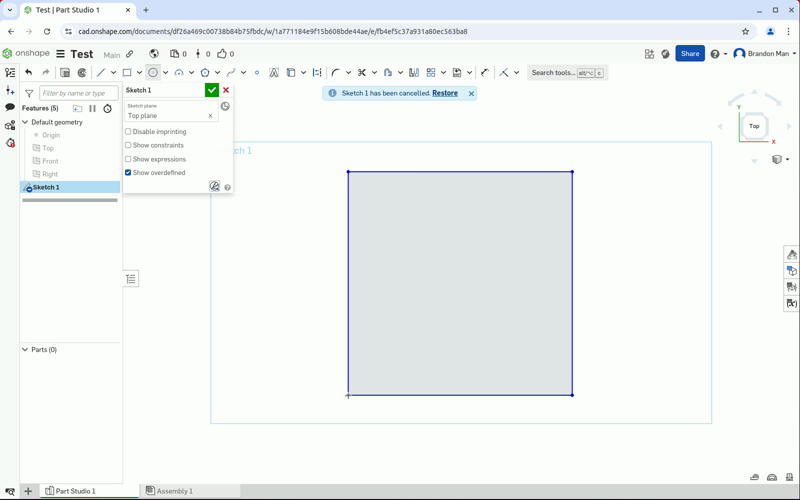
mouse_move(461, 282)
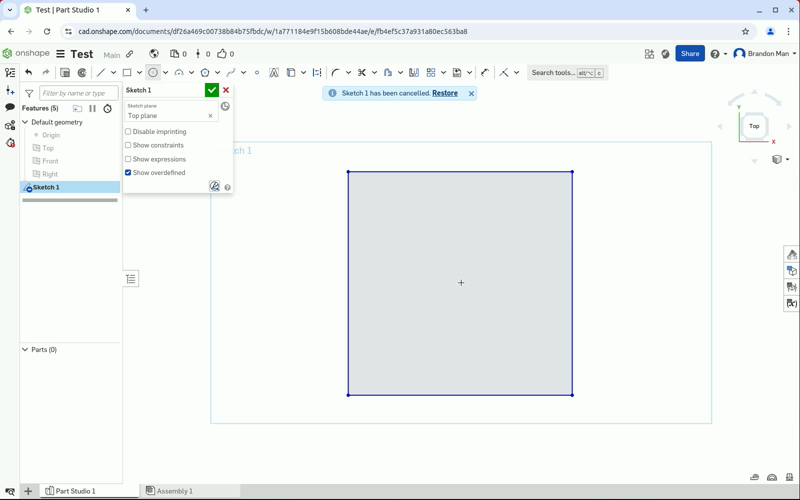
click(461, 282)
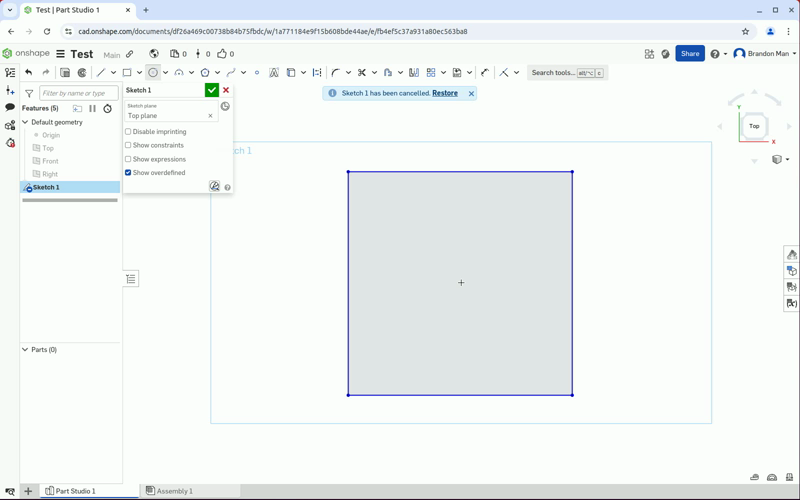
key_up(shift)
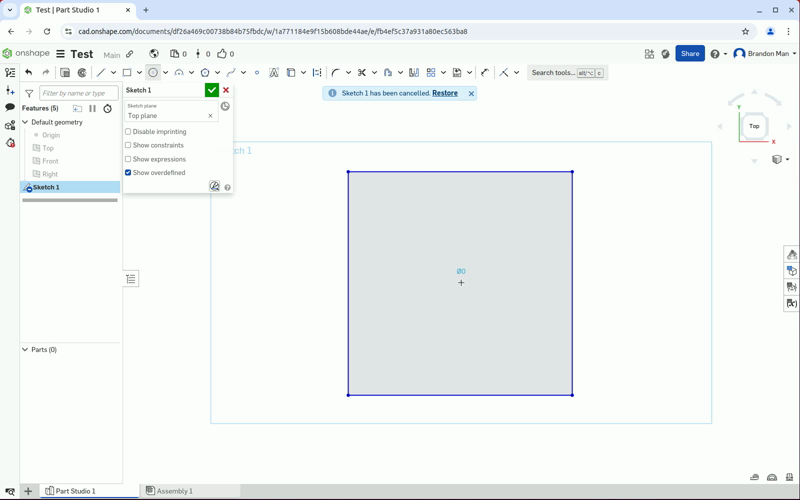
mouse_move(470, 282)
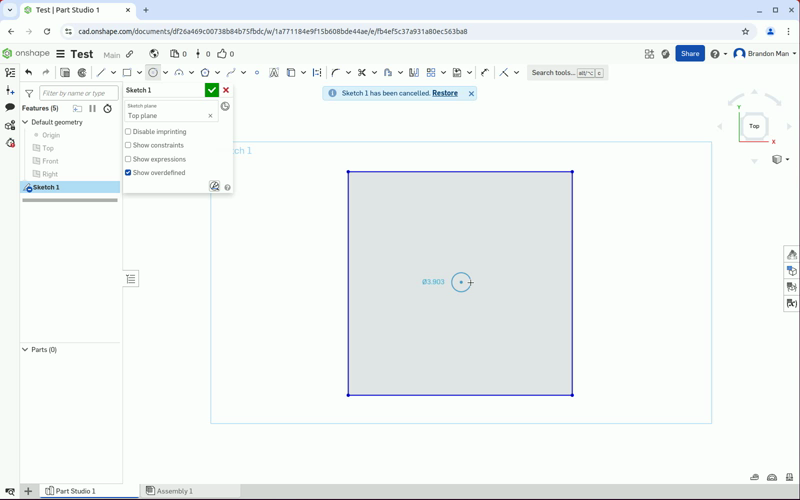
click(470, 282)
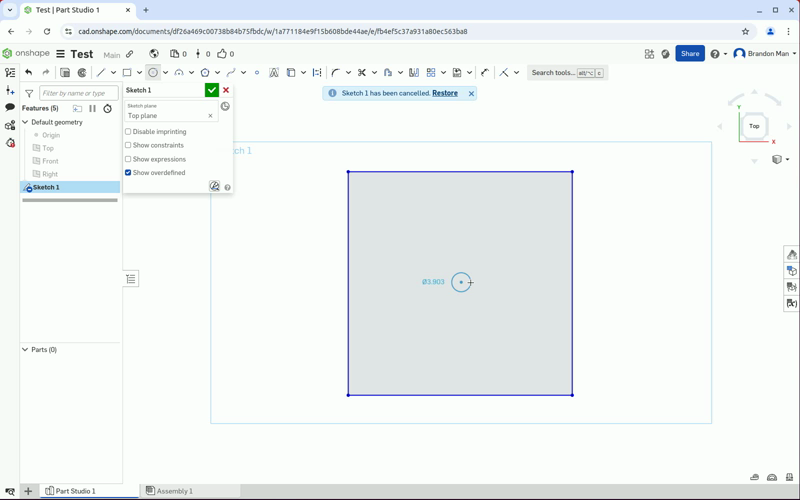
key(esc)
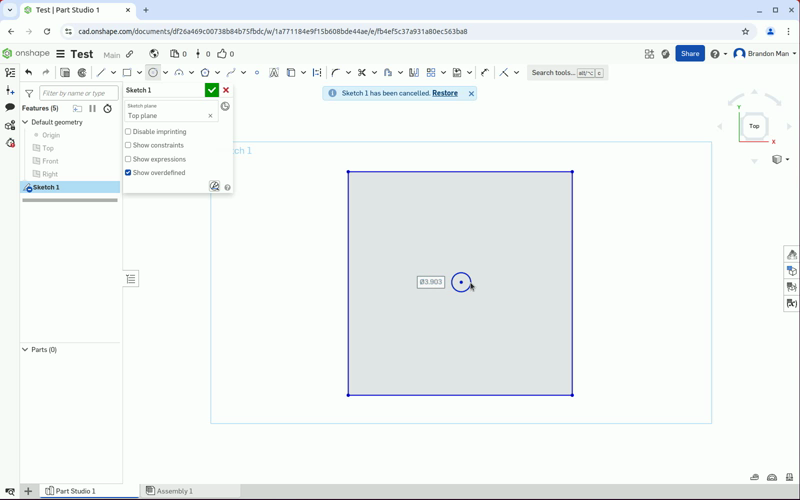
mouse_move(442, 328)
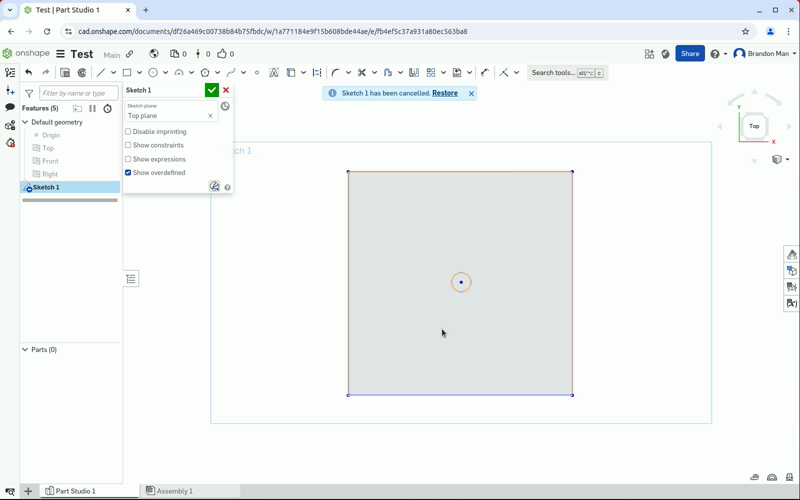
click(442, 328)
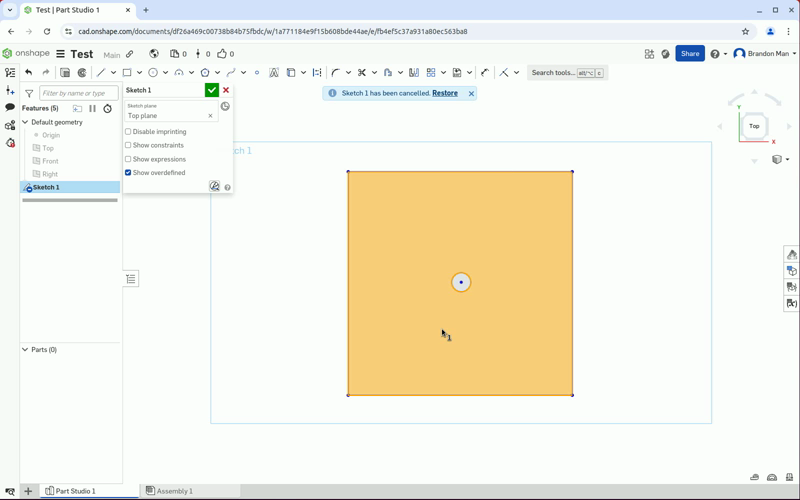
mouse_move(73, 352)
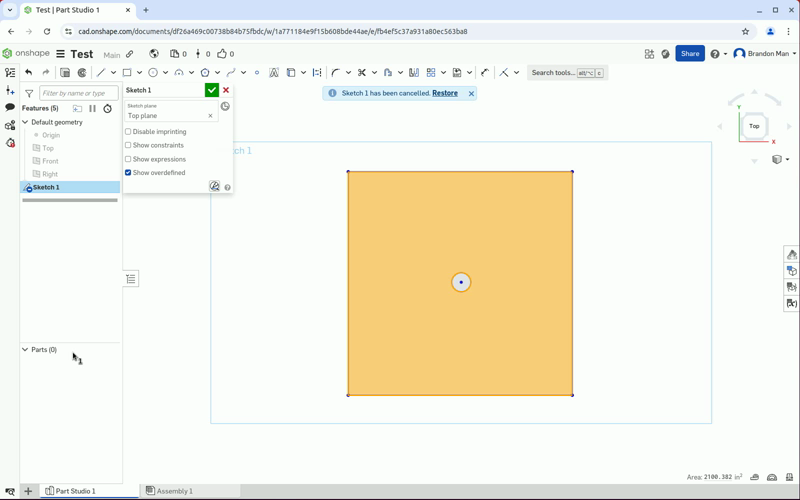
key(shift+y)
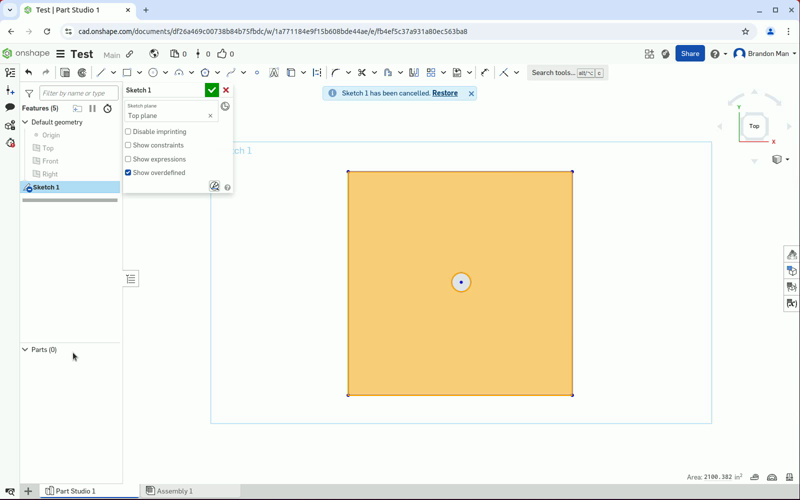
key(shift+e)
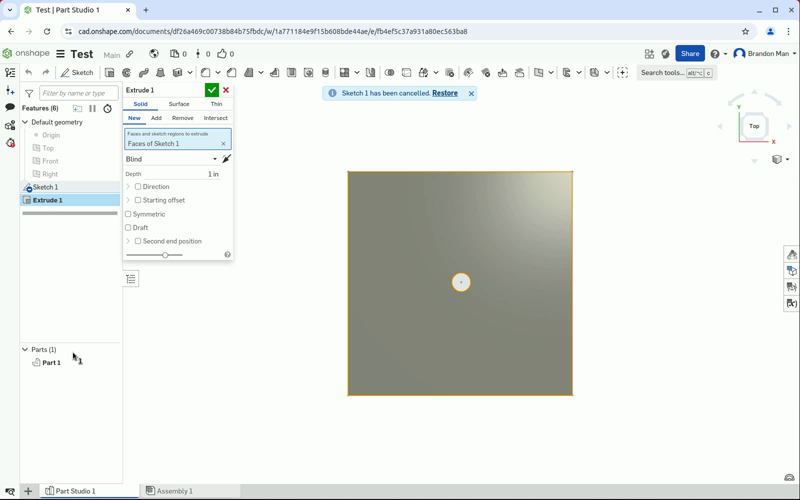
mouse_move(143, 106)
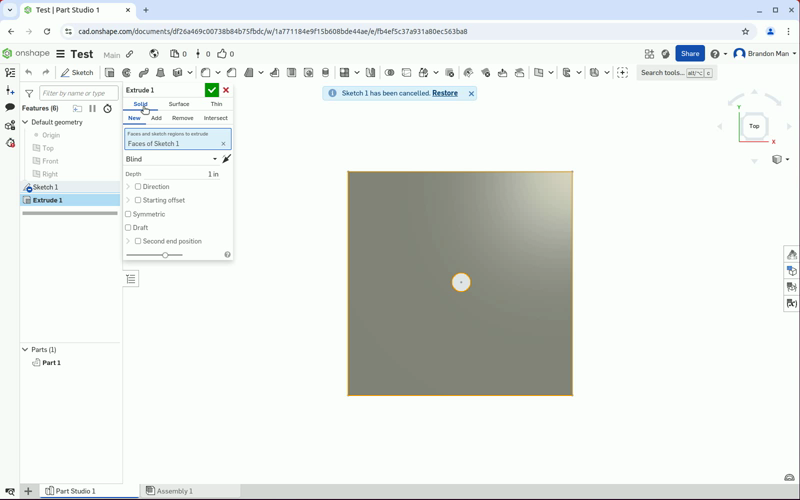
click(143, 106)
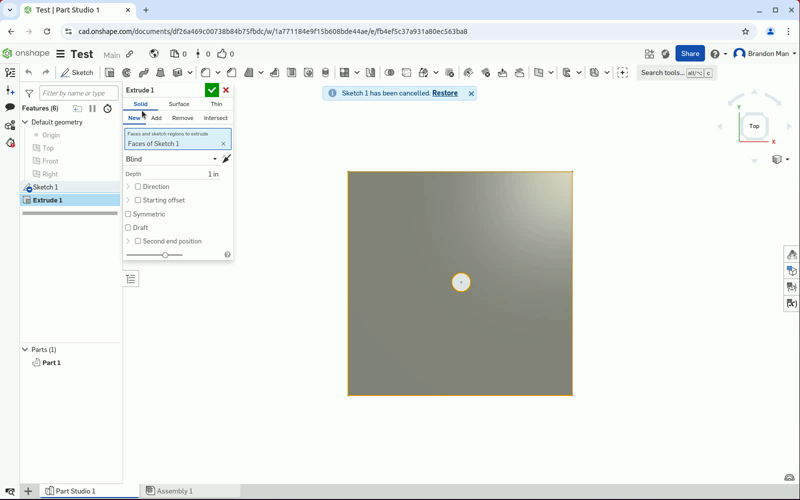
mouse_move(137, 120)
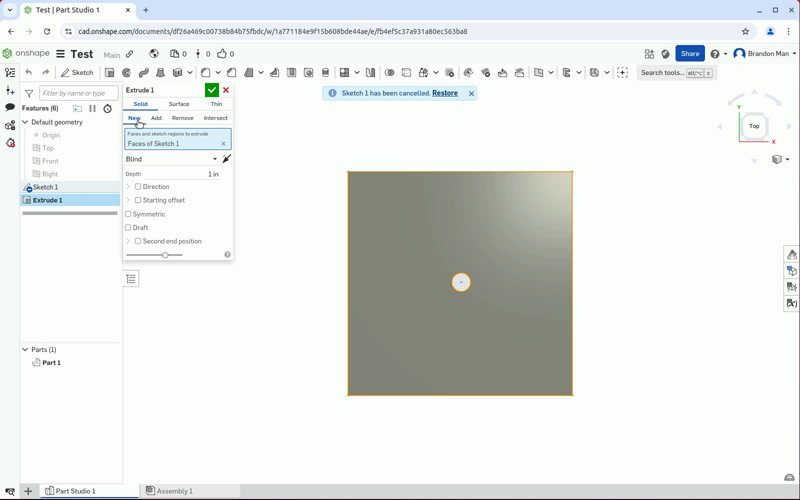
click(137, 120)
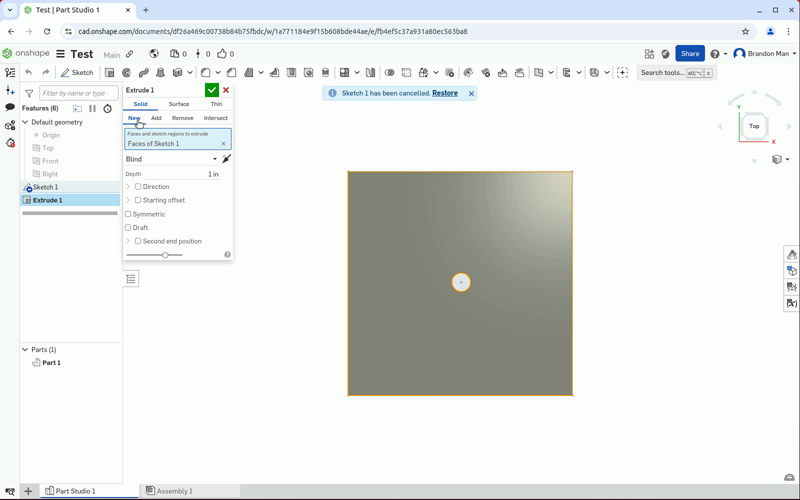
key(tab, 4)
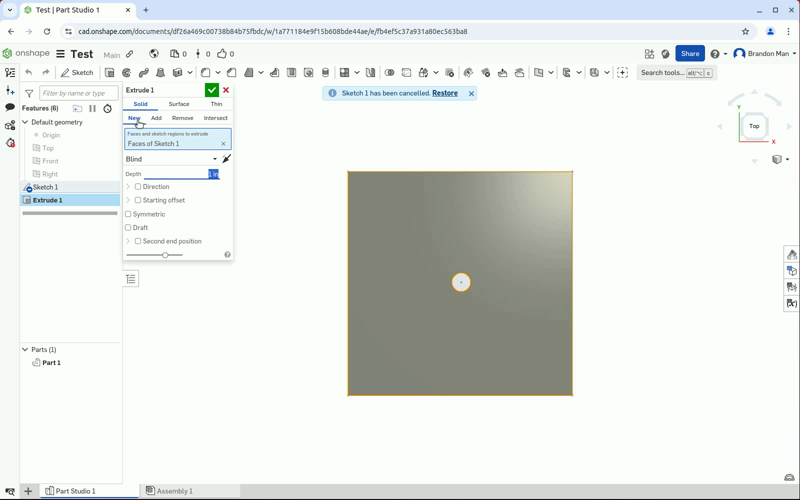
text(1.685)
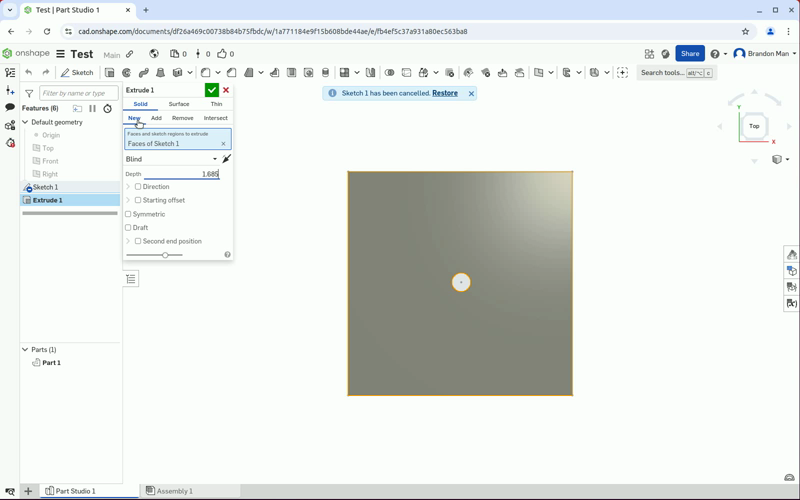
key(enter)
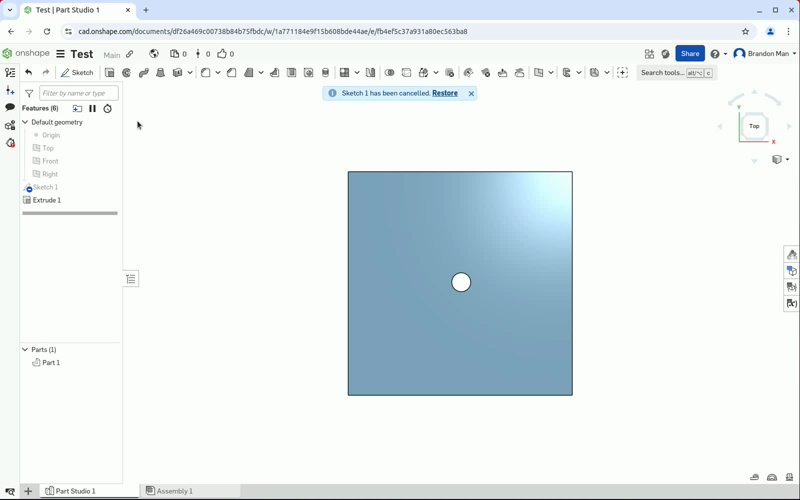
key(shift+h)
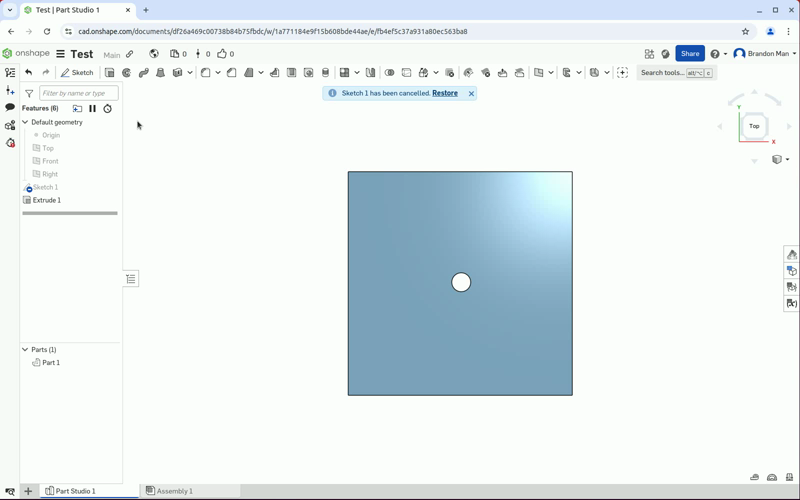
key(shift+h)
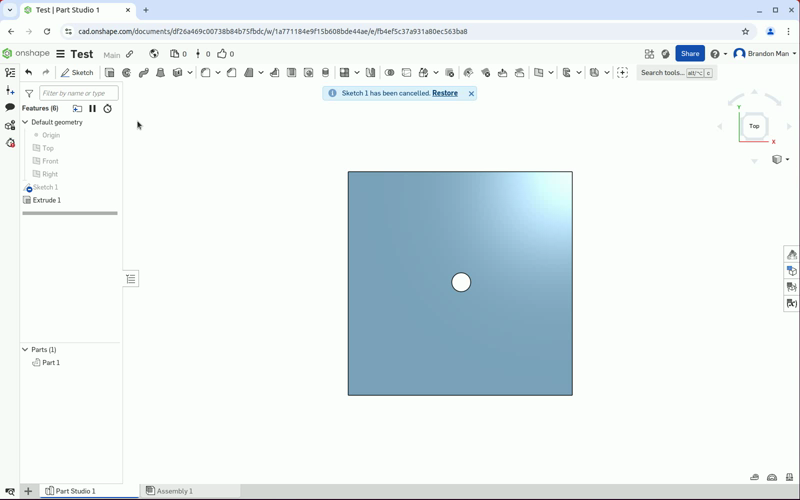
mouse_move(73, 189)
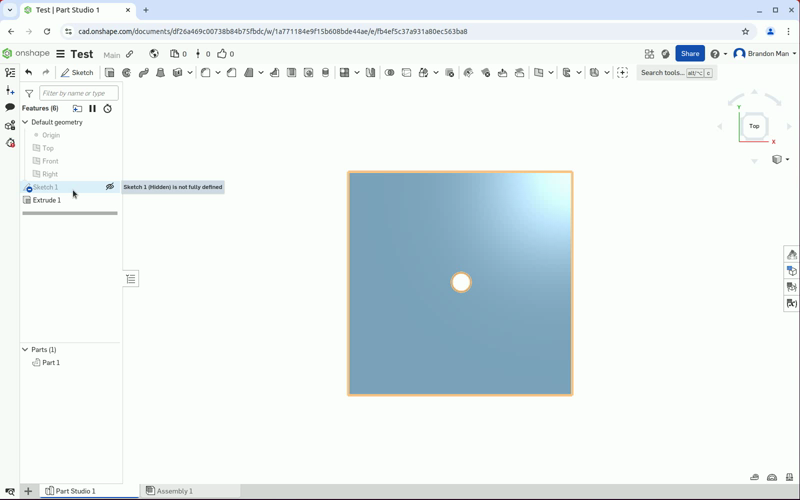
click(73, 189)
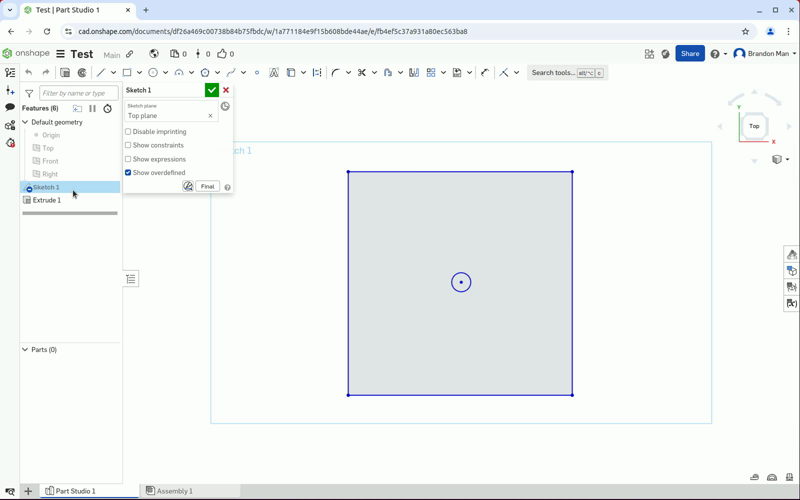
mouse_move(229, 92)
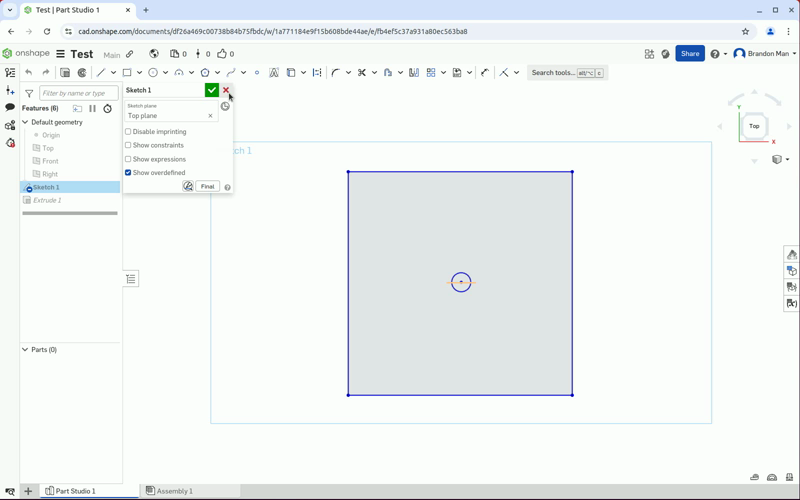
click(229, 92)
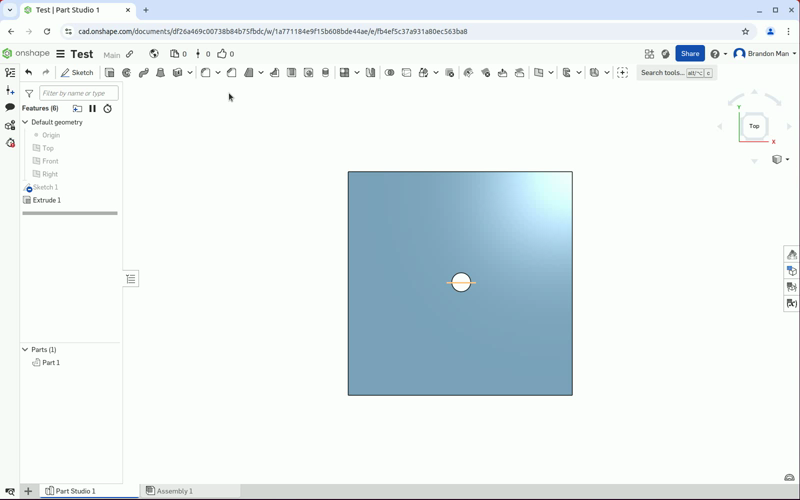
mouse_move(541, 75)
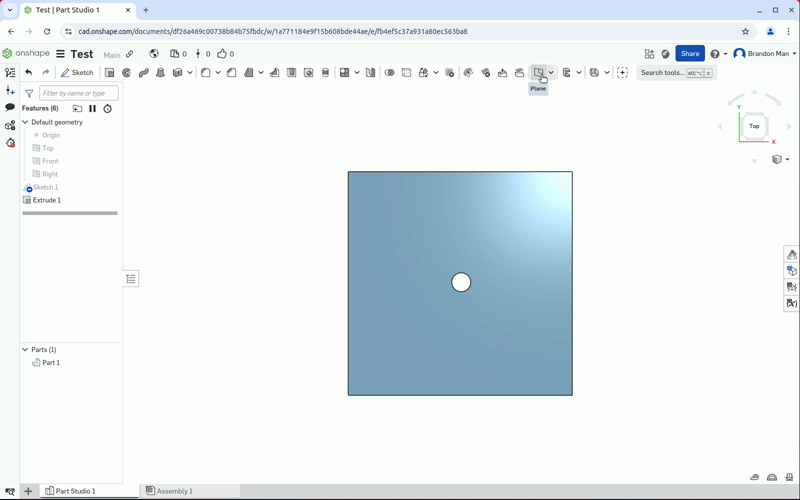
click(541, 75)
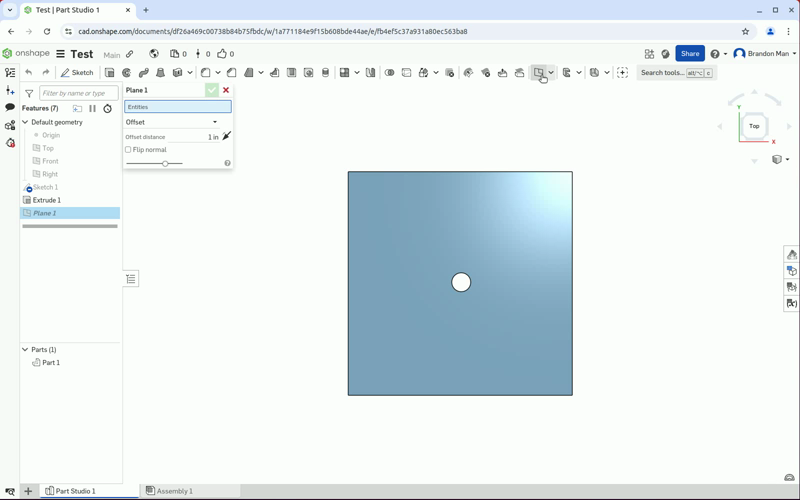
mouse_move(73, 150)
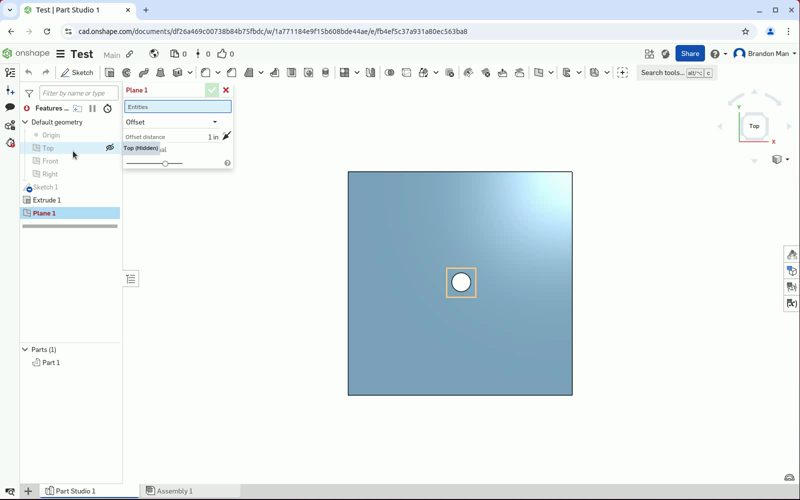
click(73, 150)
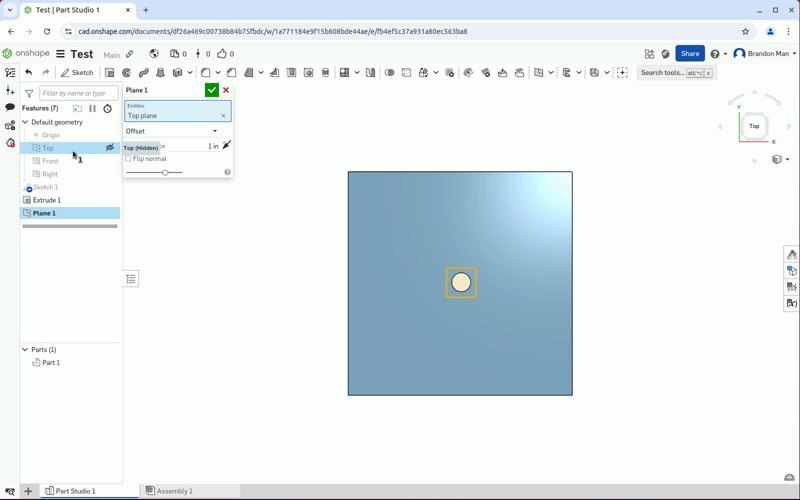
key(tab, 2)
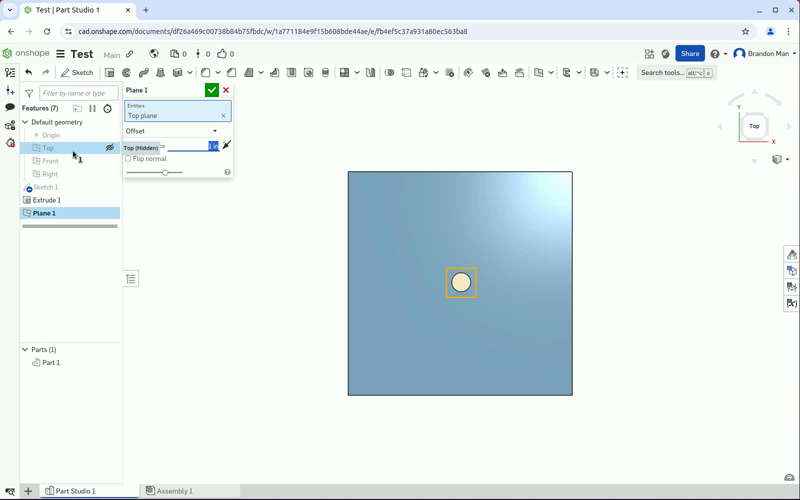
text(1.695)
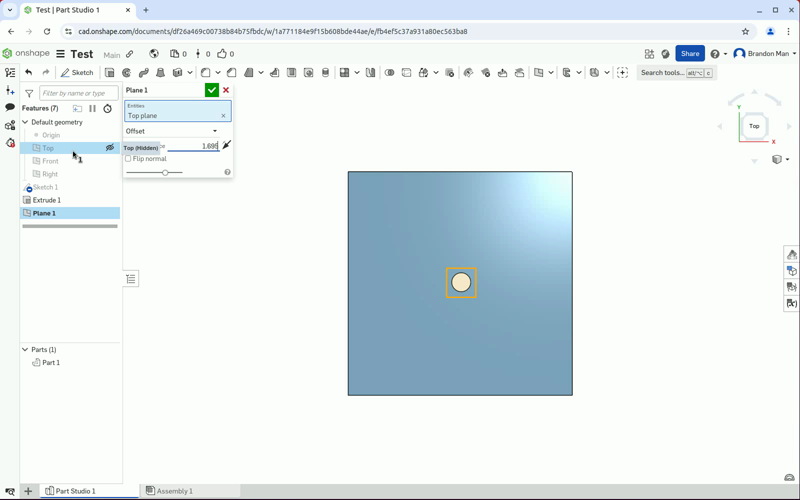
key(enter, 2)
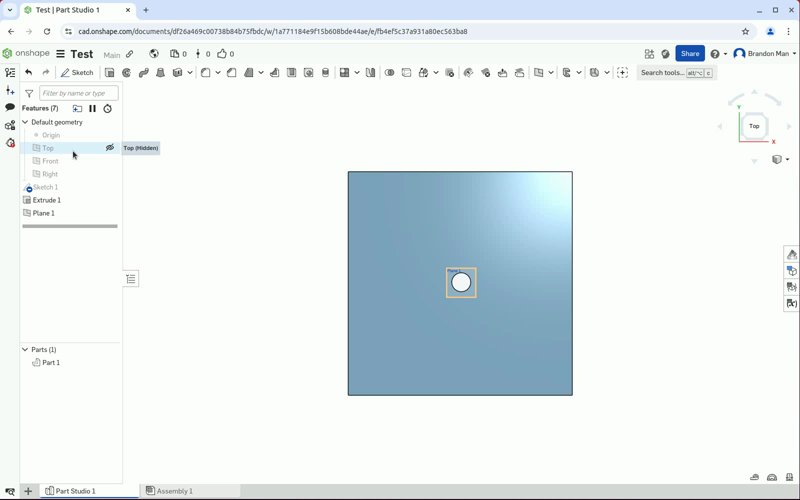
key(shift+s)
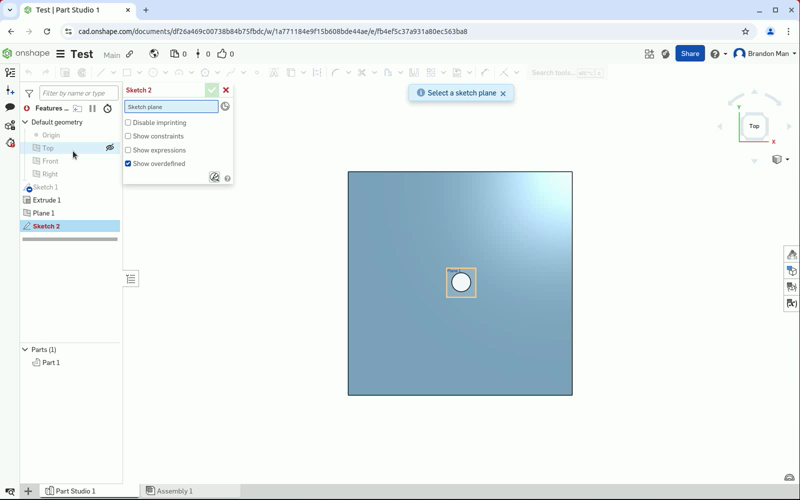
mouse_move(73, 215)
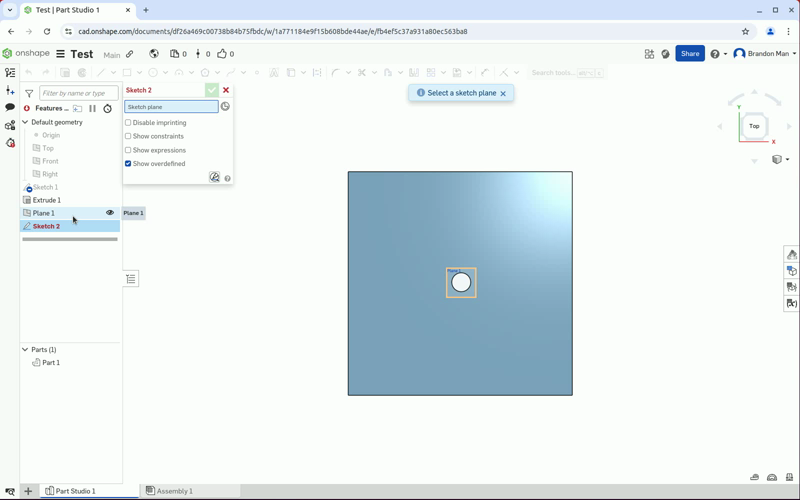
click(73, 215)
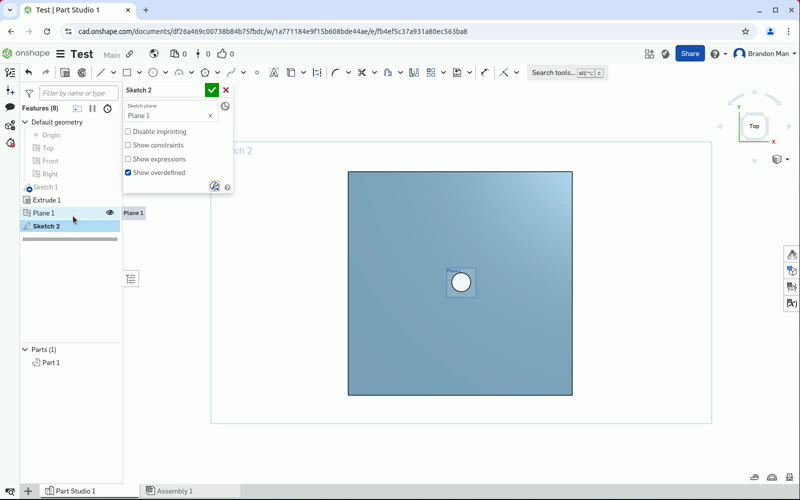
mouse_move(73, 352)
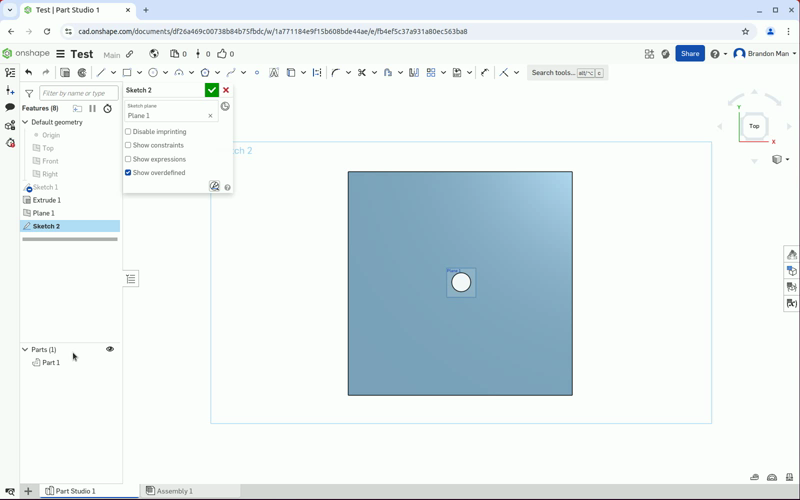
key(y)
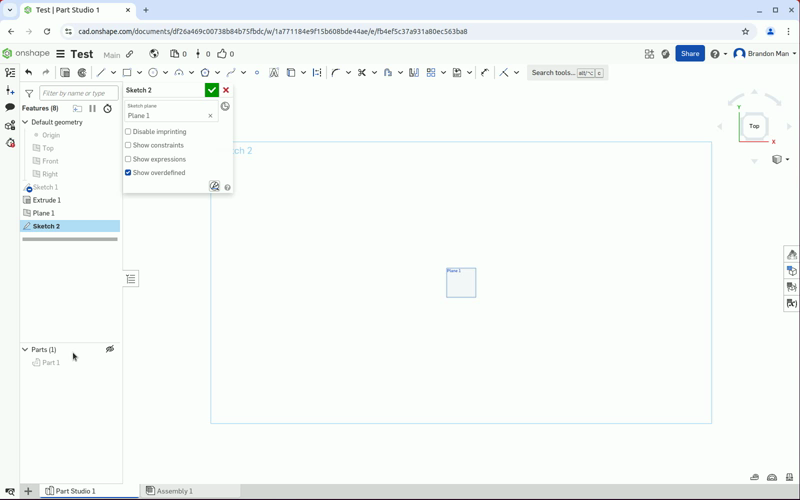
key(c)
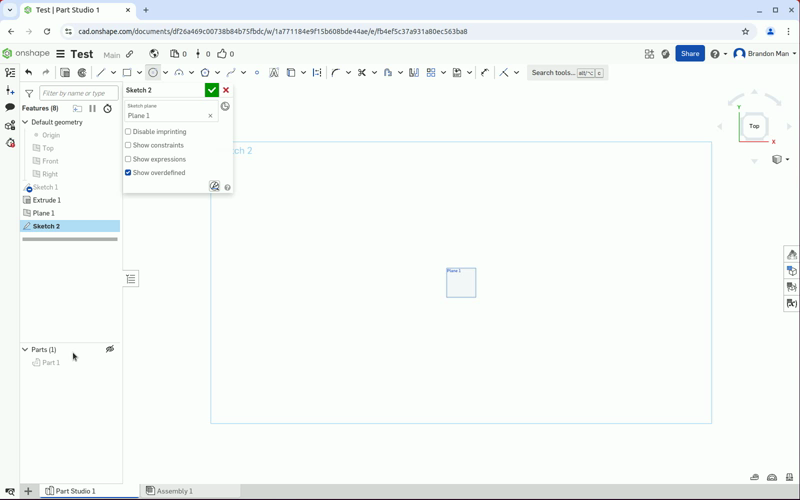
key_down(shift)
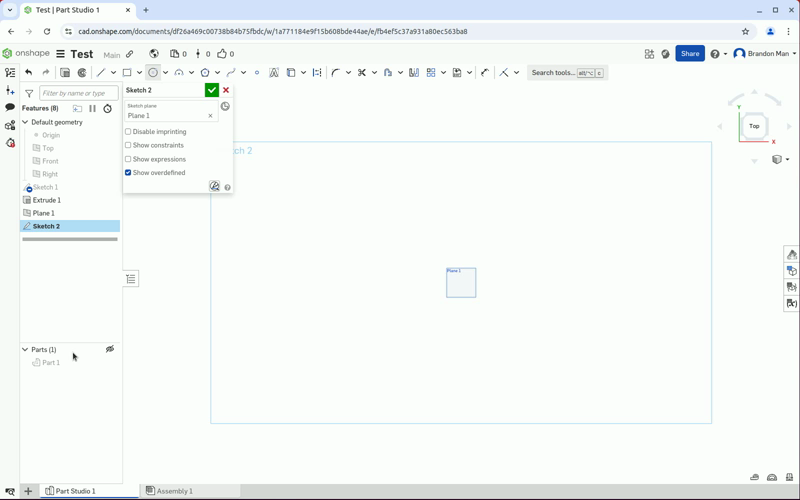
mouse_move(461, 282)
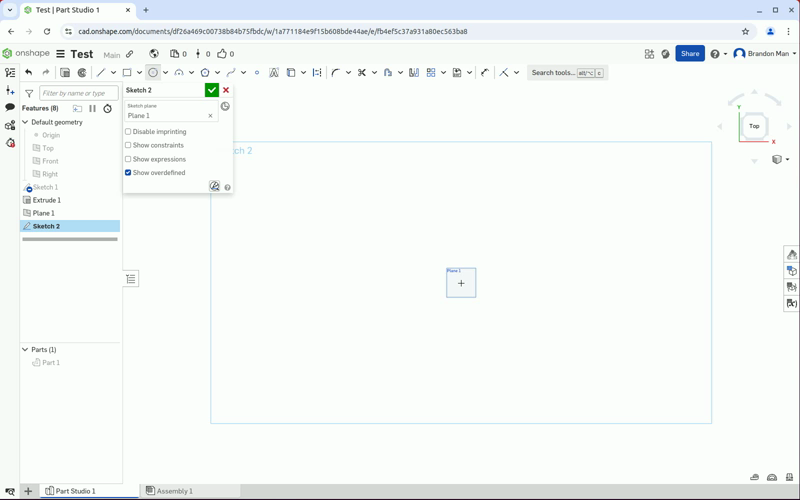
click(461, 282)
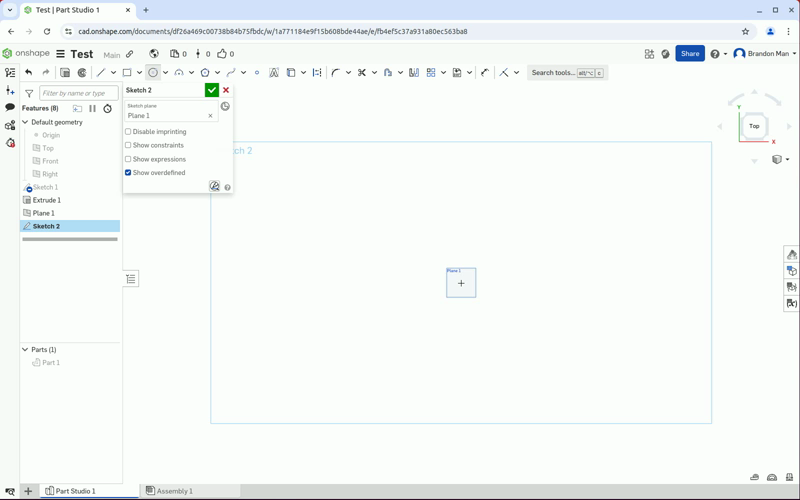
key_up(shift)
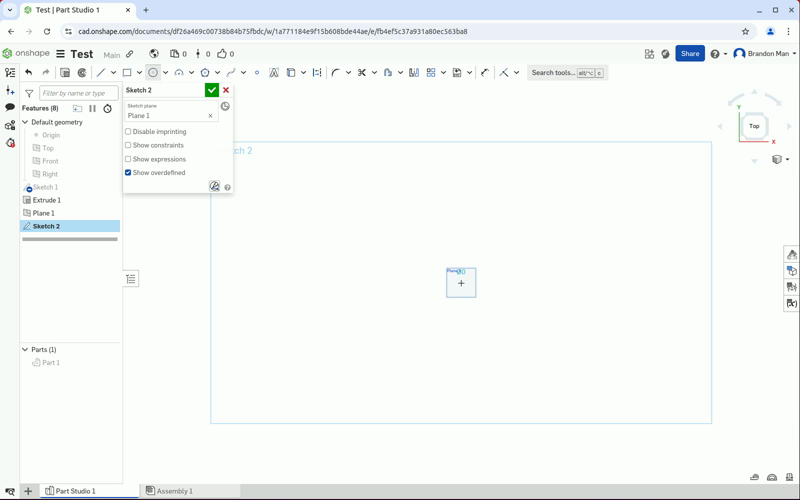
mouse_move(546, 282)
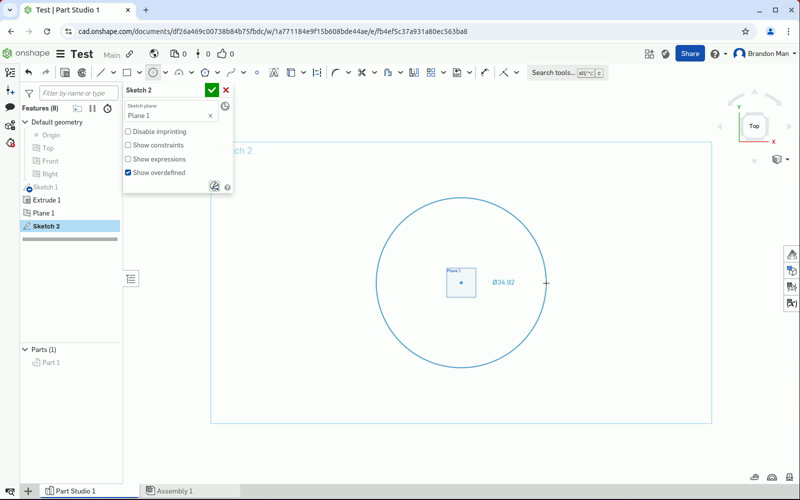
click(546, 282)
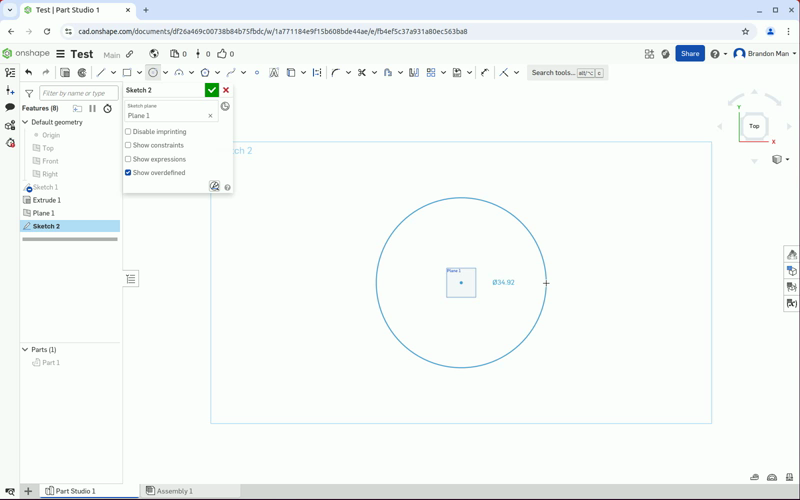
key(esc)
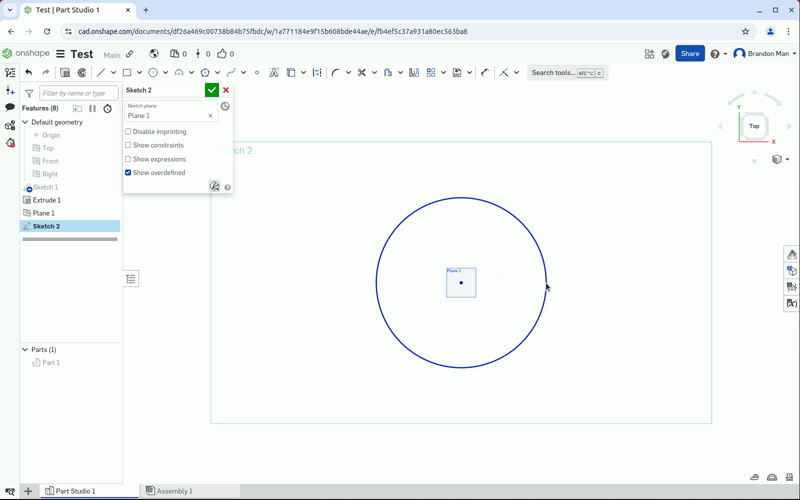
key(c)
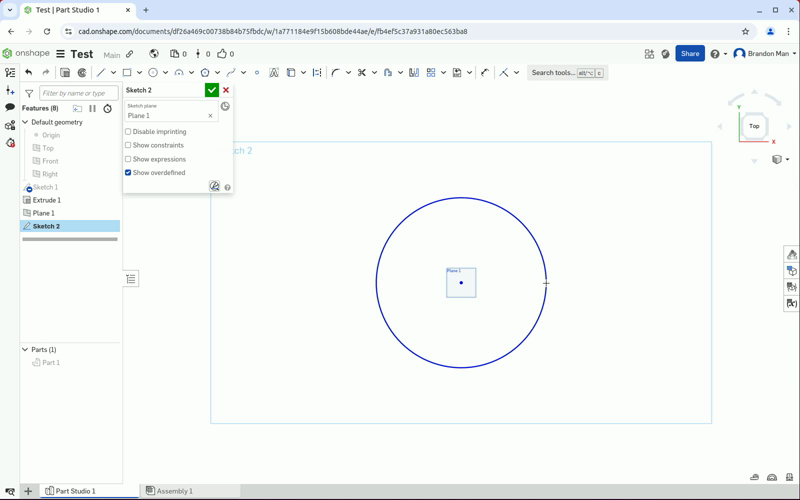
key_down(shift)
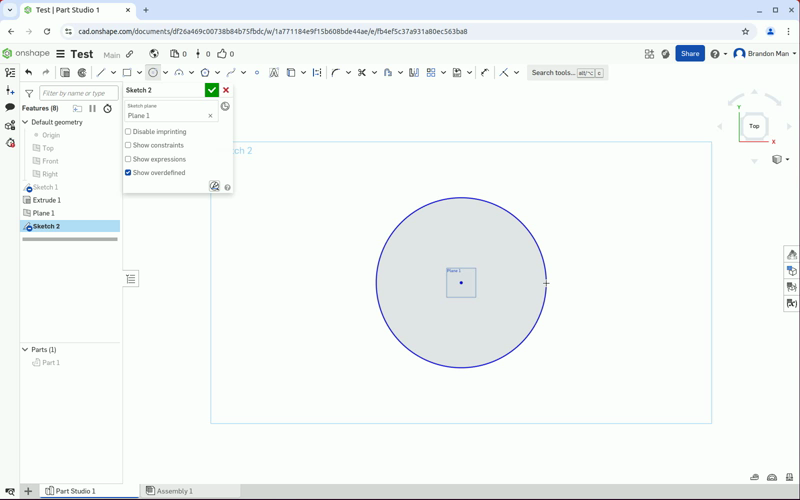
mouse_move(461, 282)
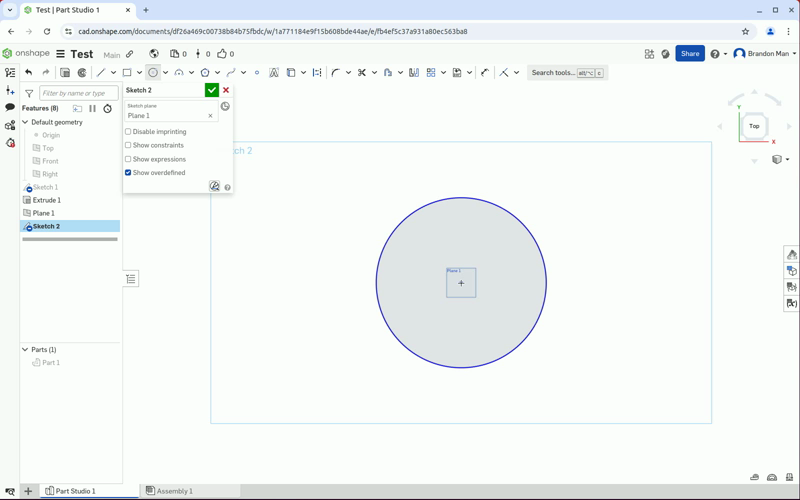
click(461, 282)
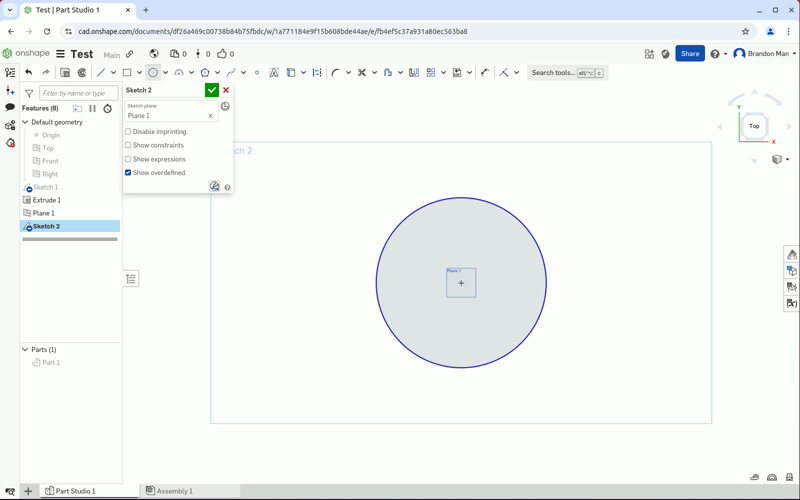
key_up(shift)
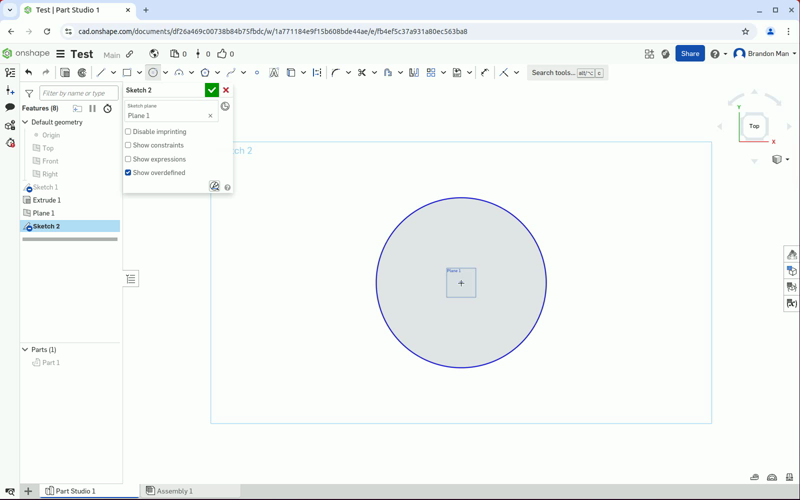
mouse_move(471, 282)
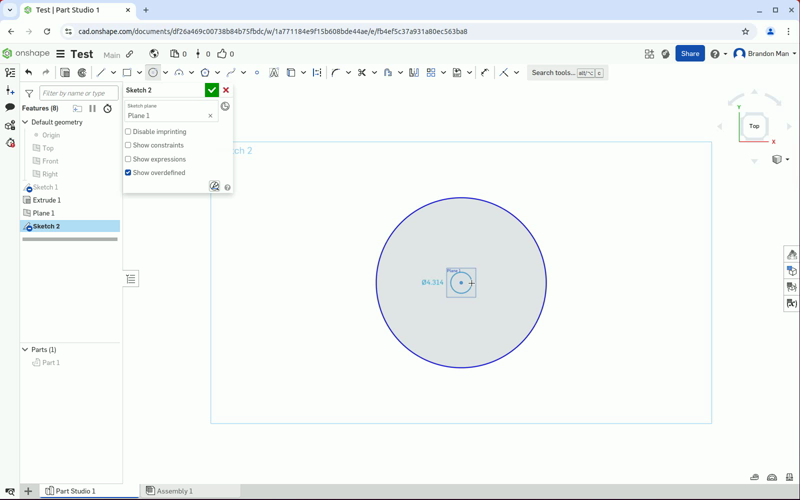
click(471, 282)
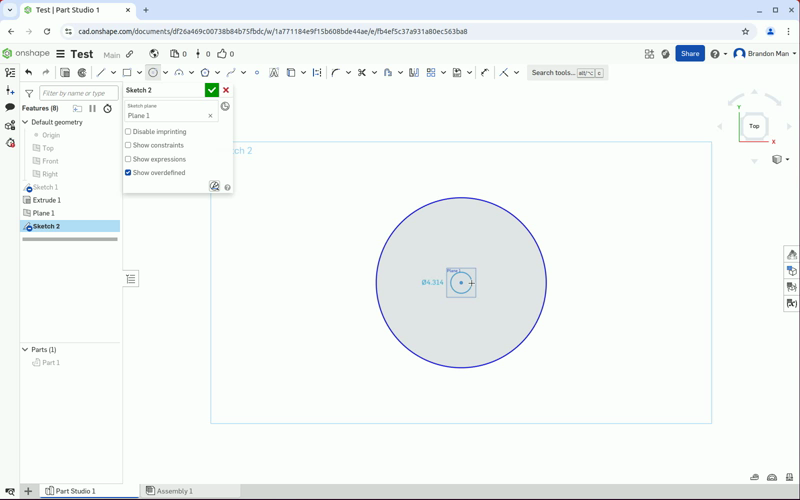
key(esc)
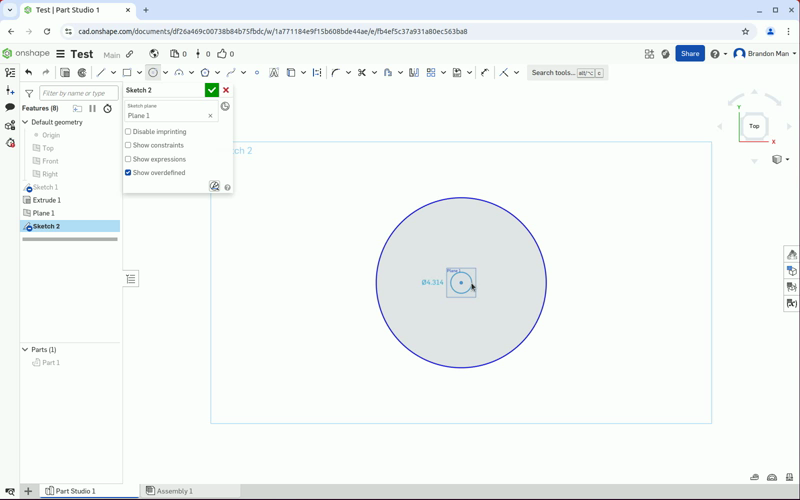
mouse_move(505, 307)
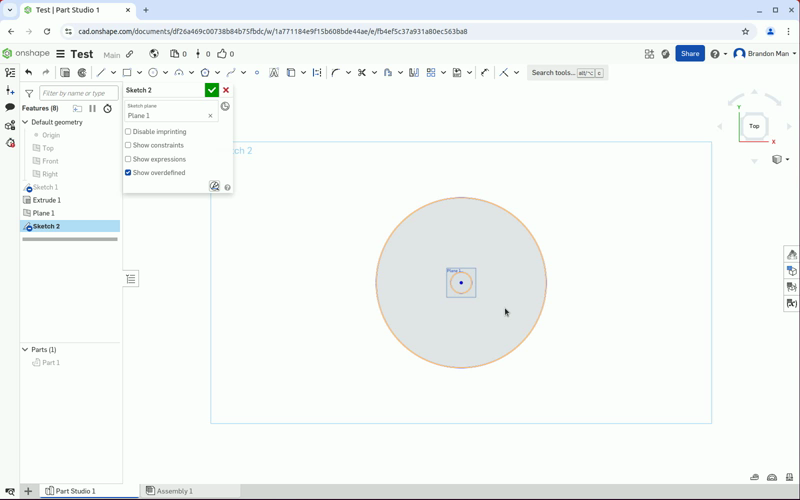
click(505, 307)
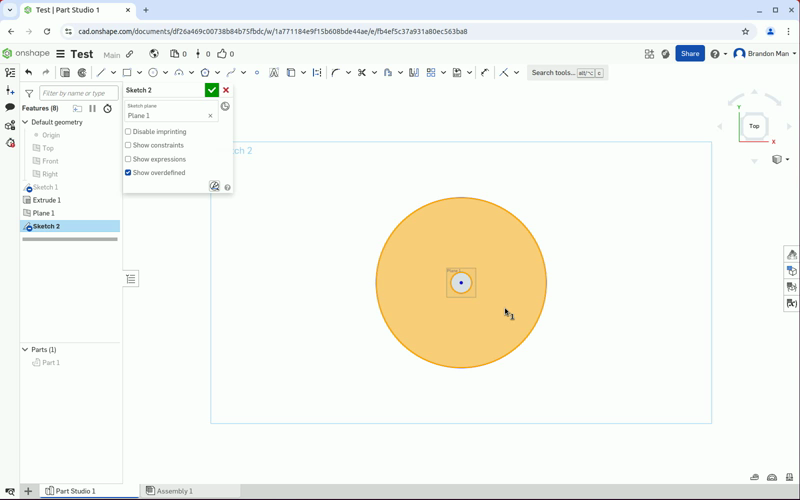
mouse_move(73, 352)
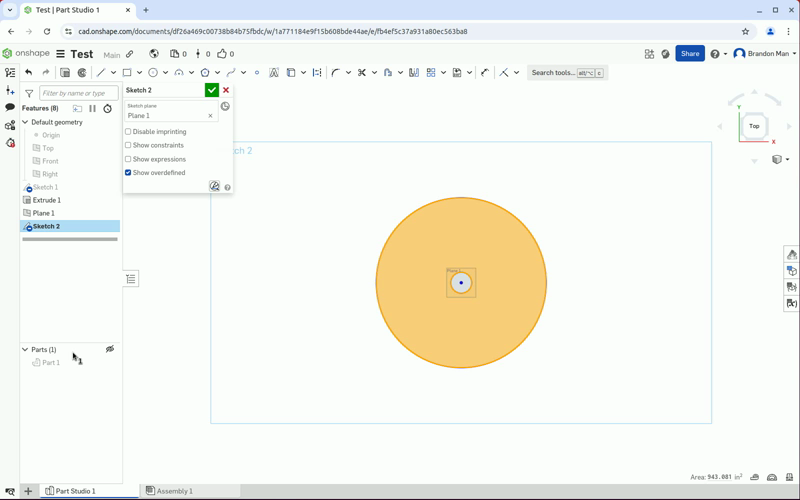
key(shift+y)
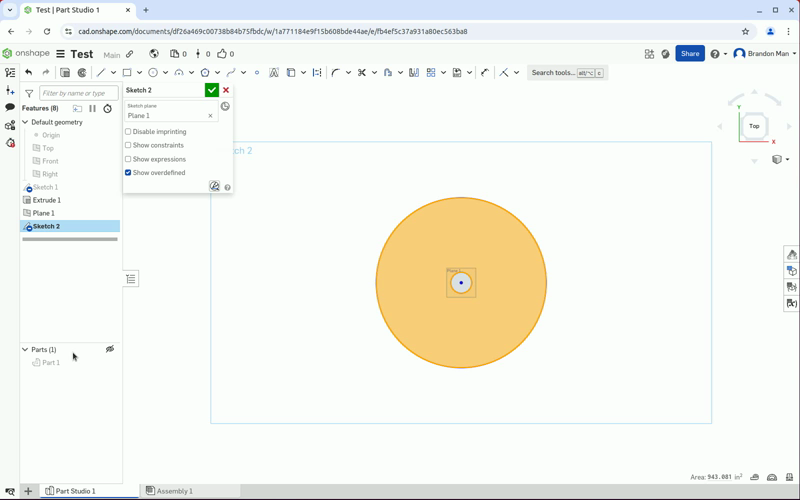
key(shift+e)
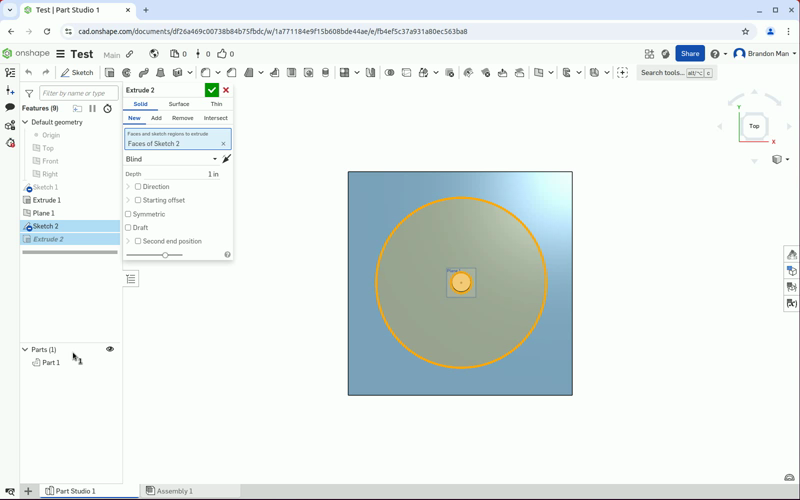
mouse_move(143, 106)
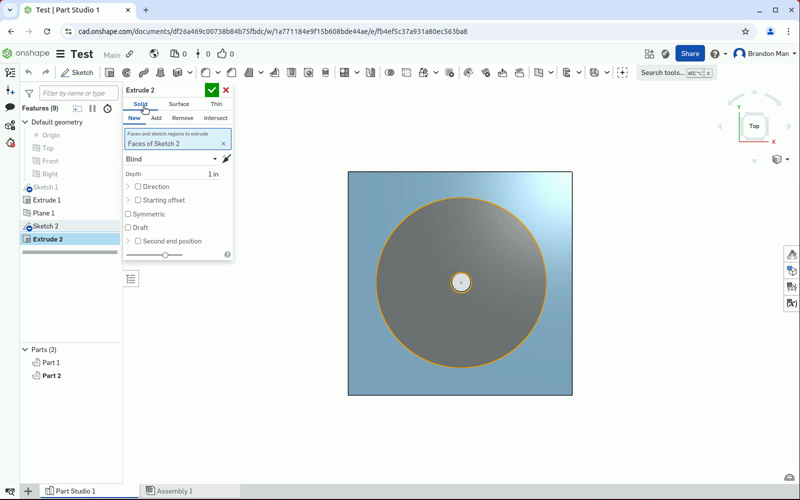
click(143, 106)
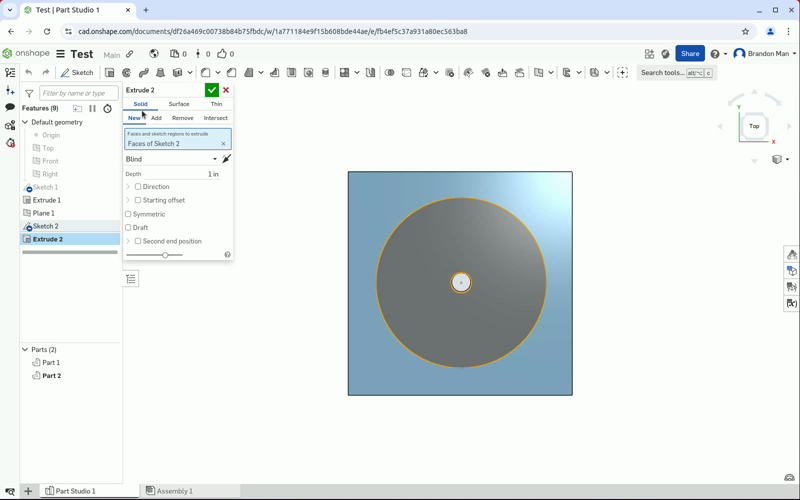
mouse_move(137, 120)
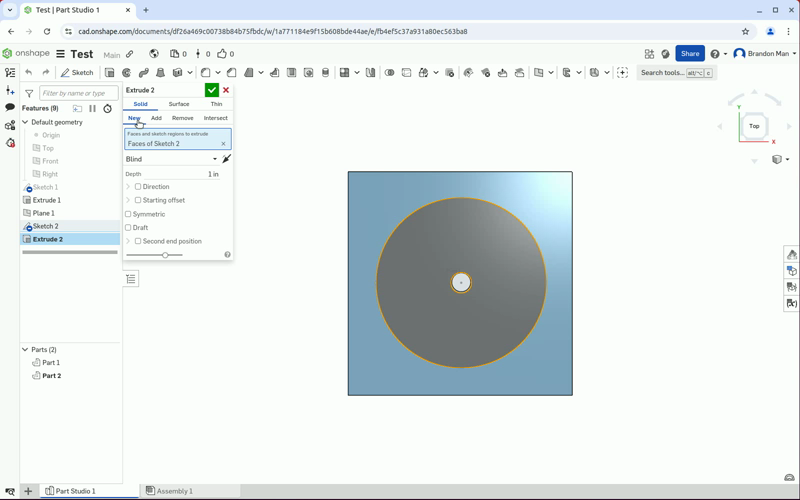
click(137, 120)
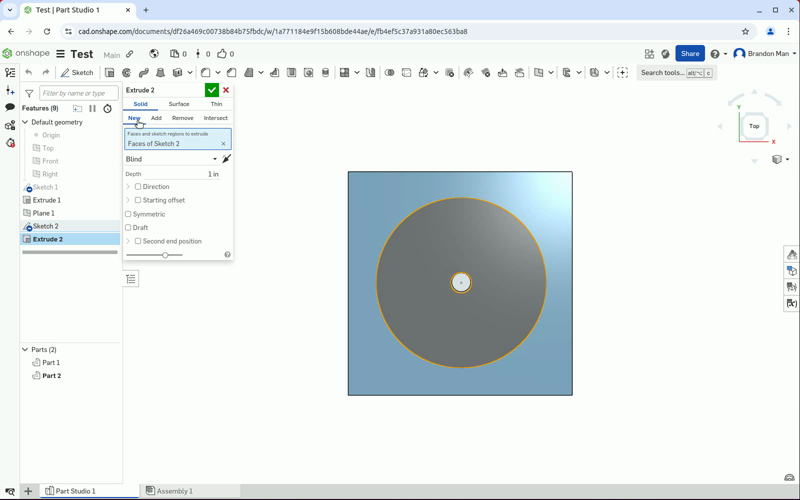
key(tab, 4)
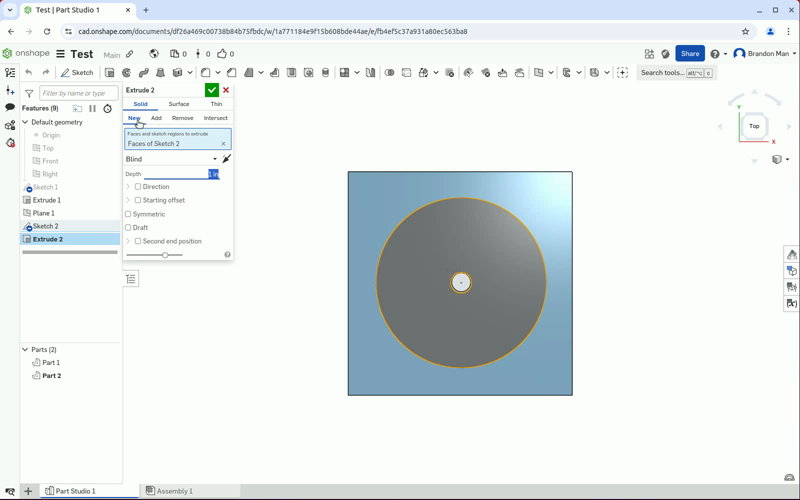
text(7.221)
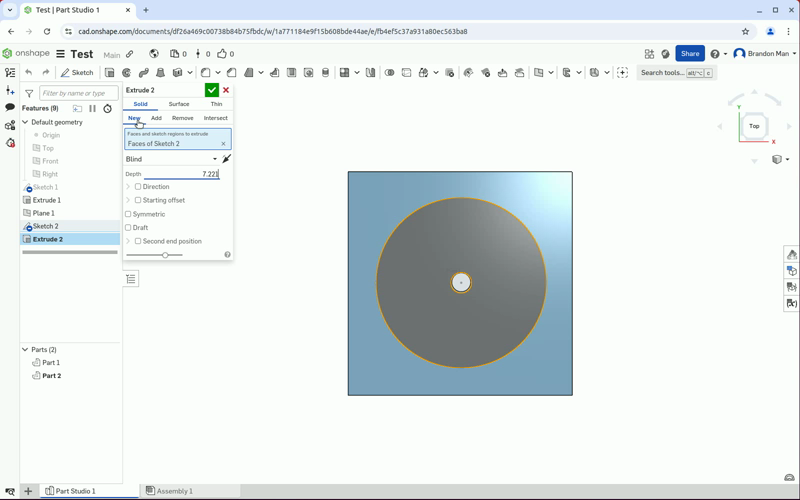
key(enter)
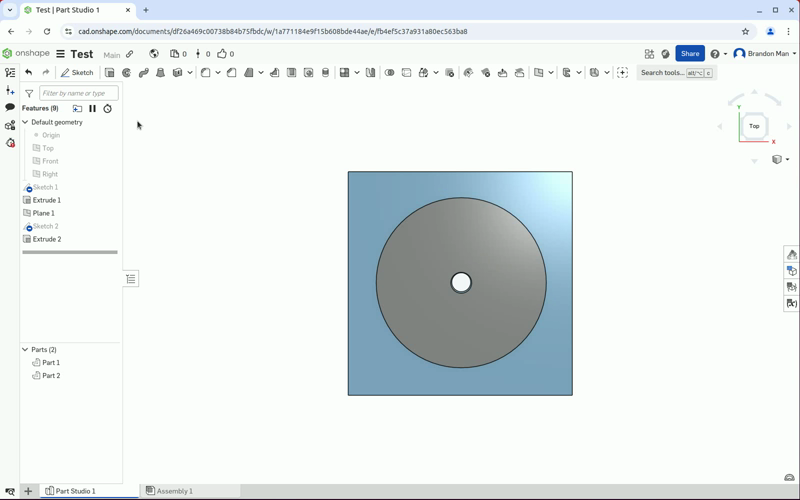
key(shift+h)
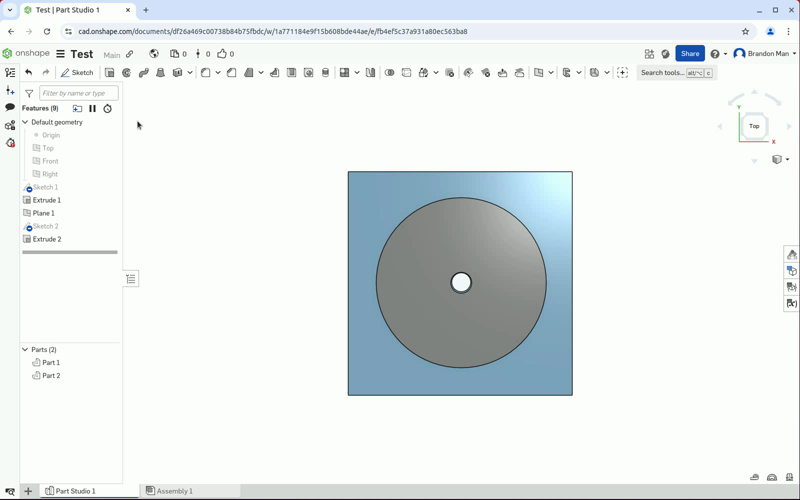
key(shift+h)
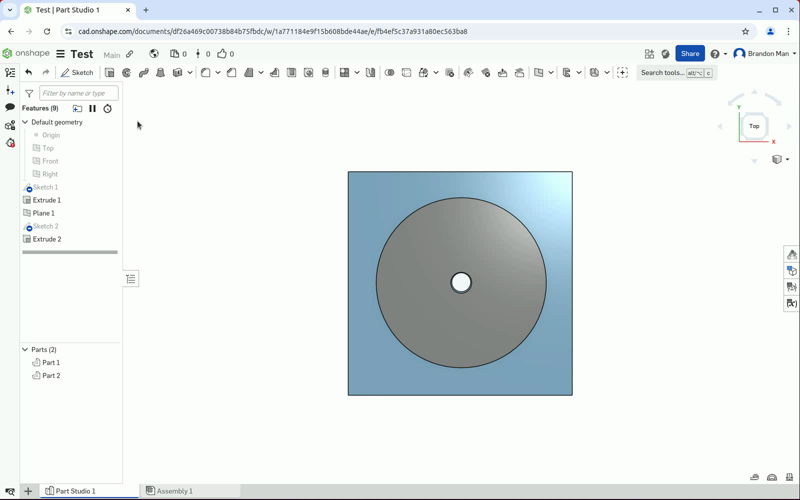
key(shift+7)
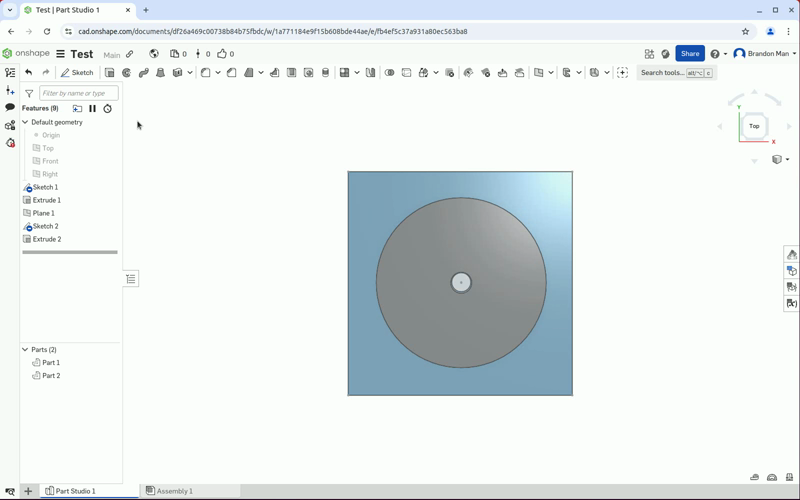
key(up, 3)
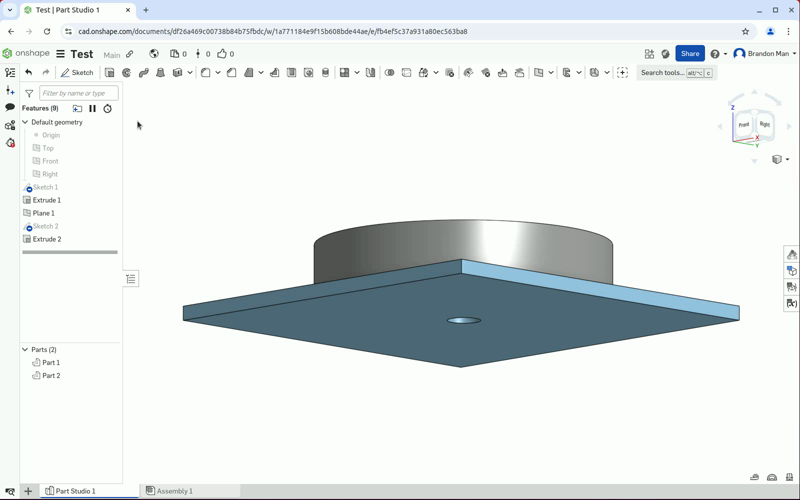
key(left, 3)
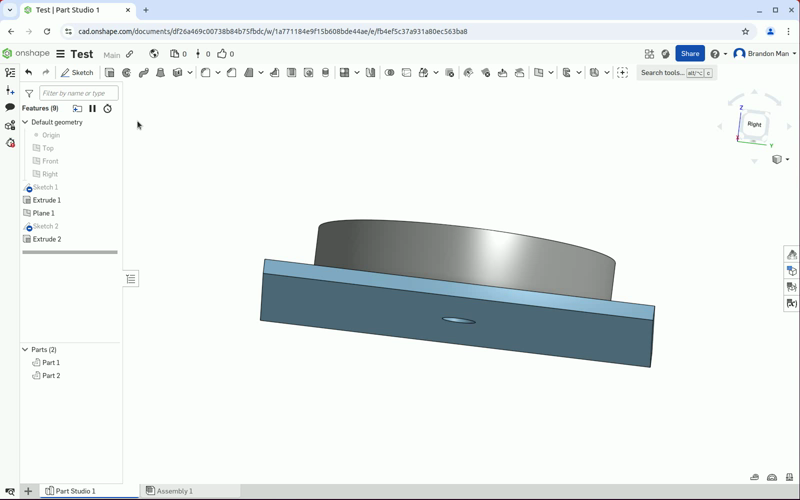
key(right, 3)
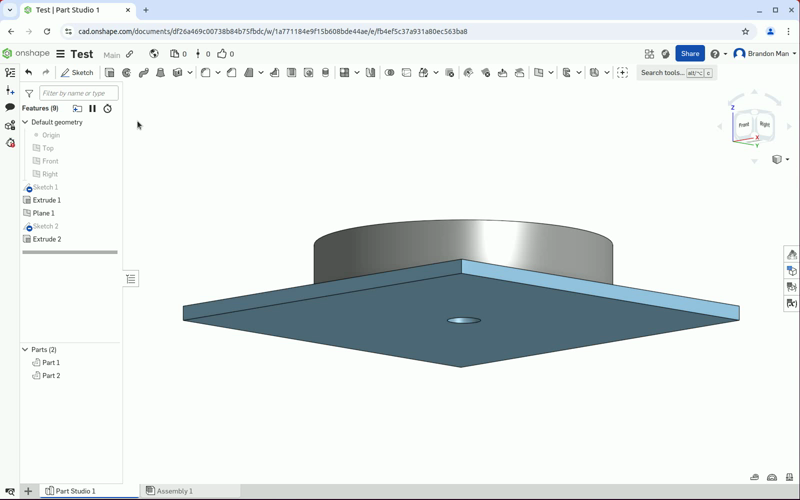
key(down, 3)
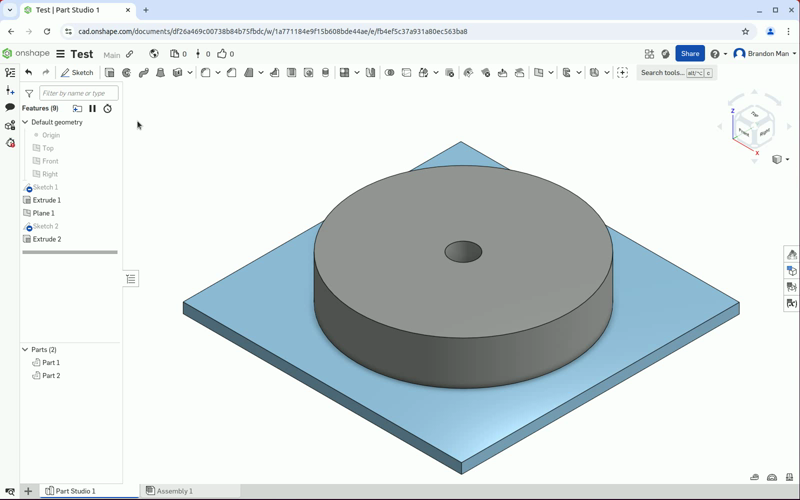
mouse_move(73, 189)
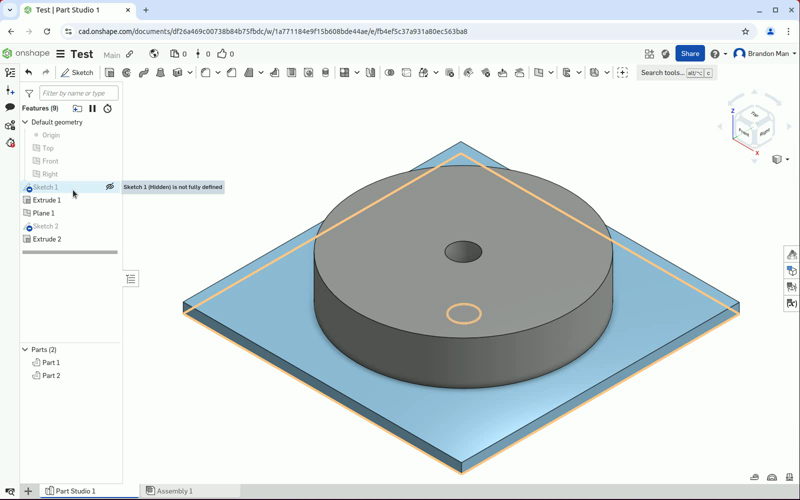
click(73, 189)